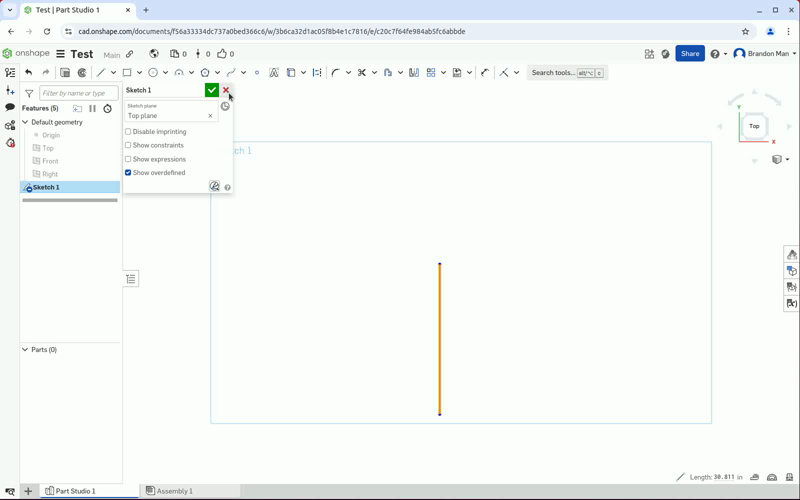
key(shift+h)
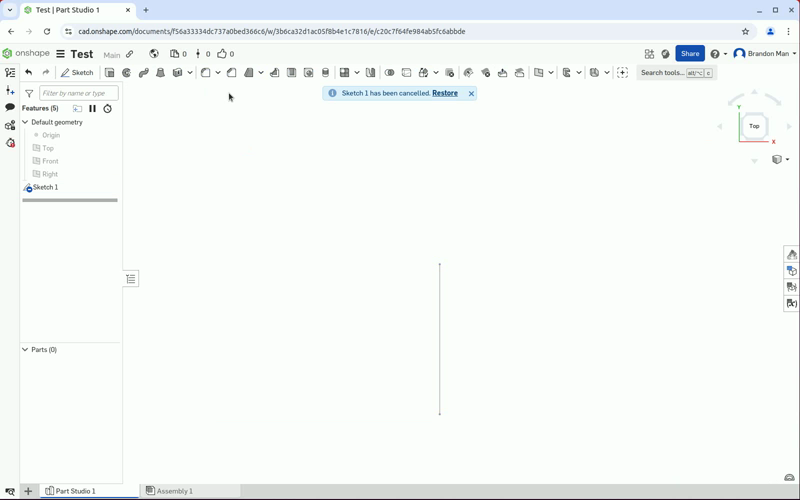
key(shift+s)
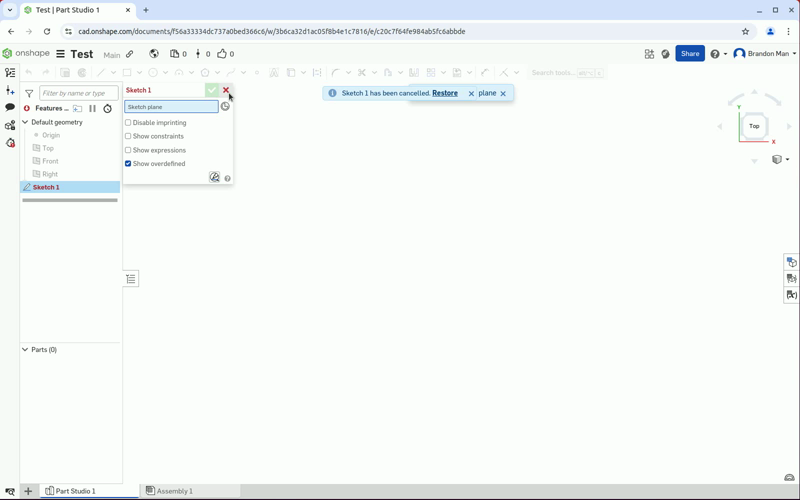
mouse_move(73, 150)
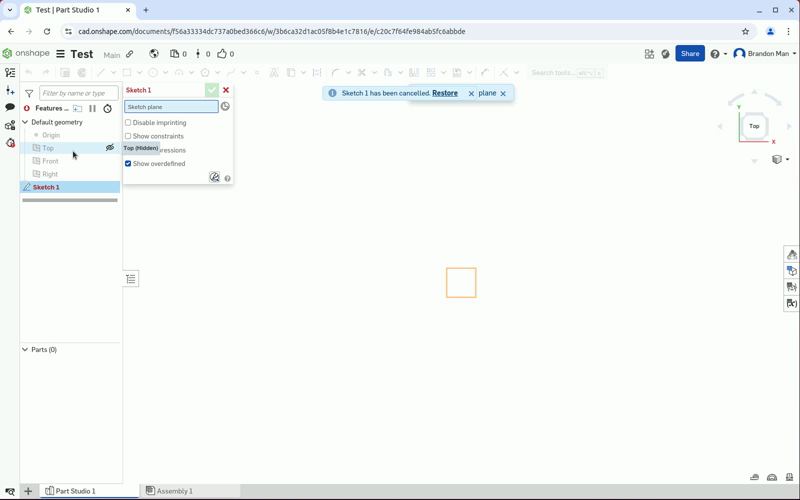
click(73, 150)
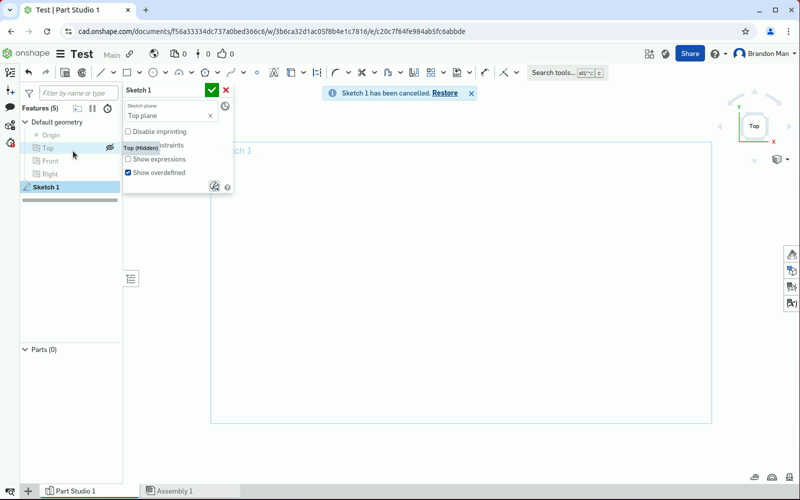
mouse_move(73, 352)
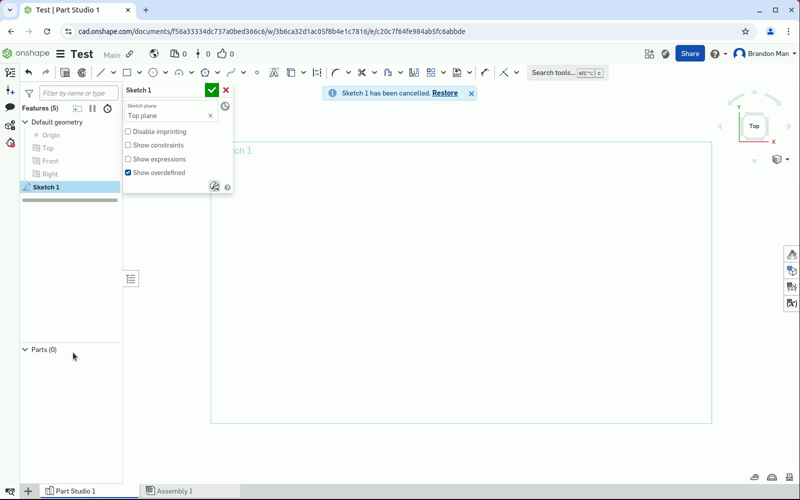
key(y)
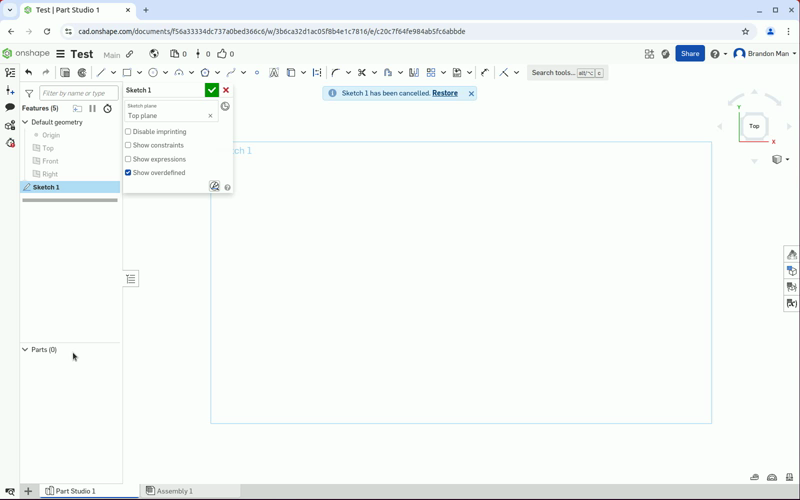
key(l)
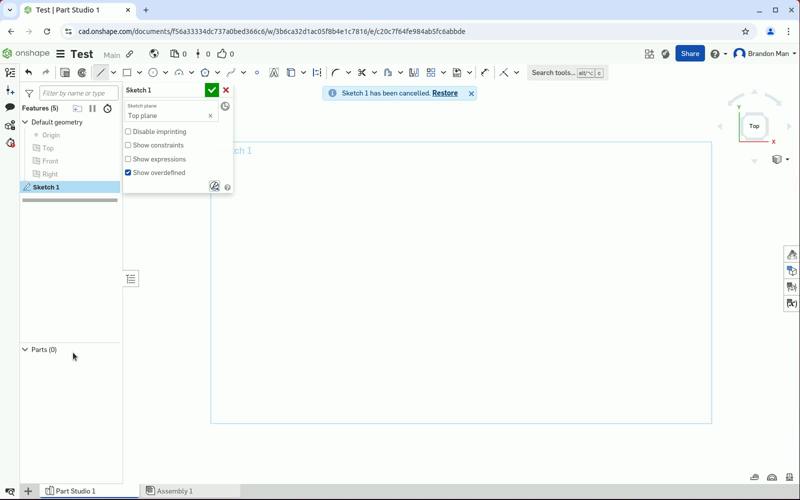
key_down(shift)
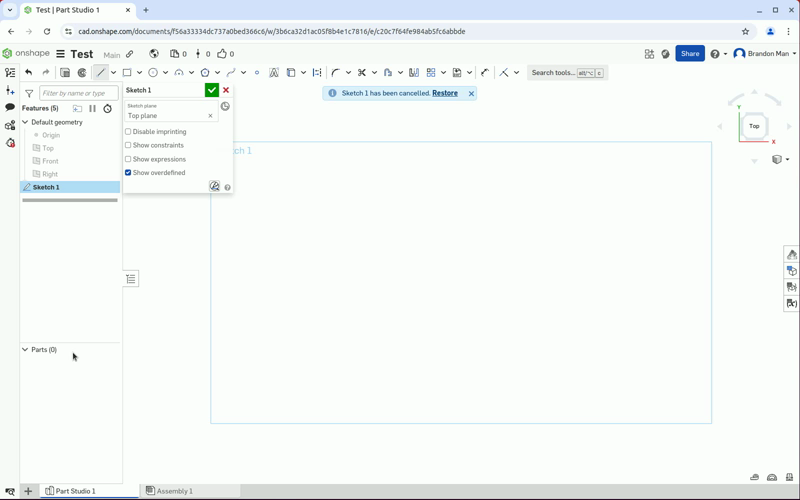
mouse_move(348, 253)
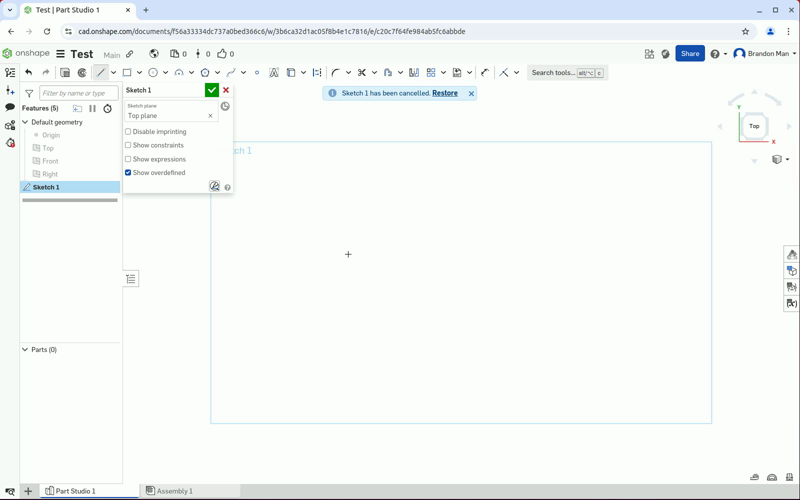
click(348, 253)
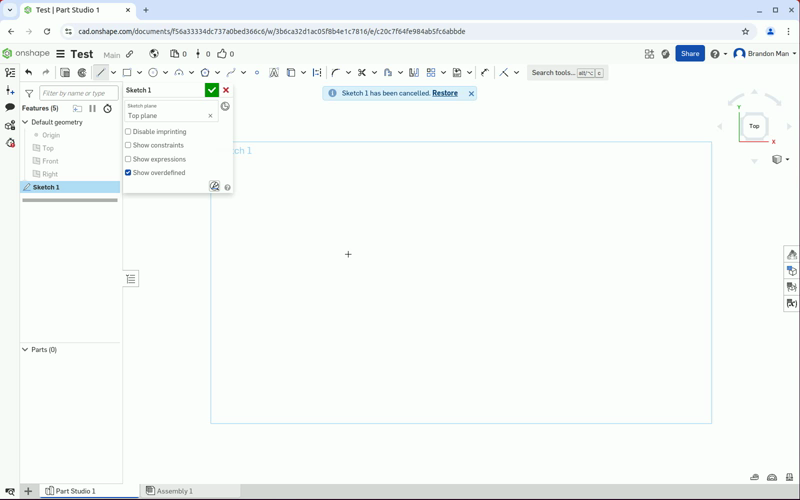
key_up(shift)
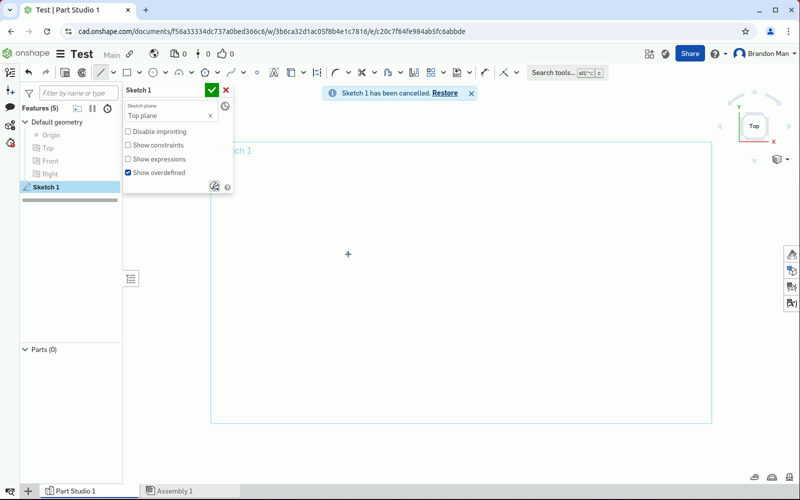
key_down(shift)
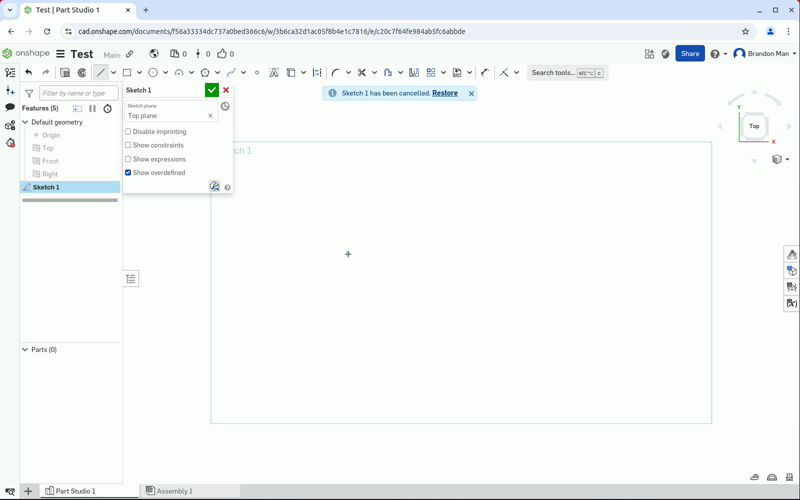
mouse_move(378, 253)
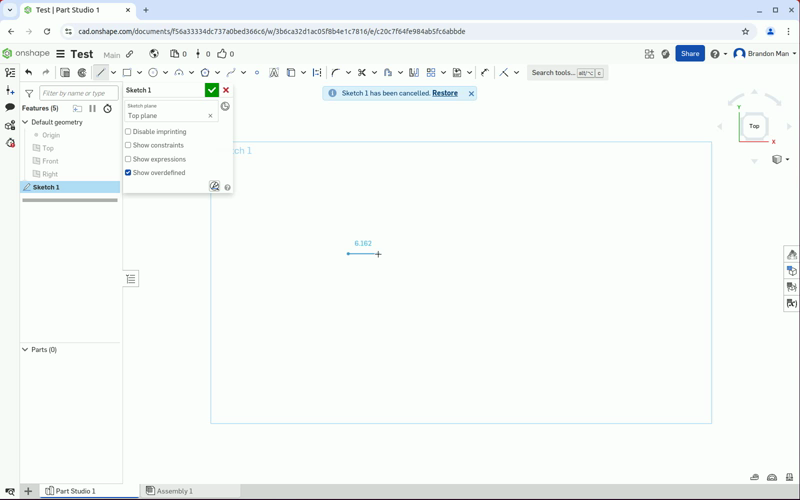
mouse_move(395, 253)
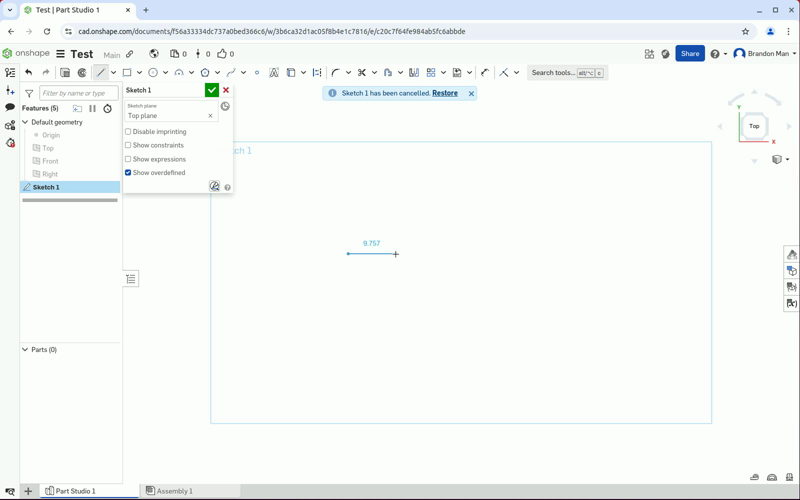
click(395, 253)
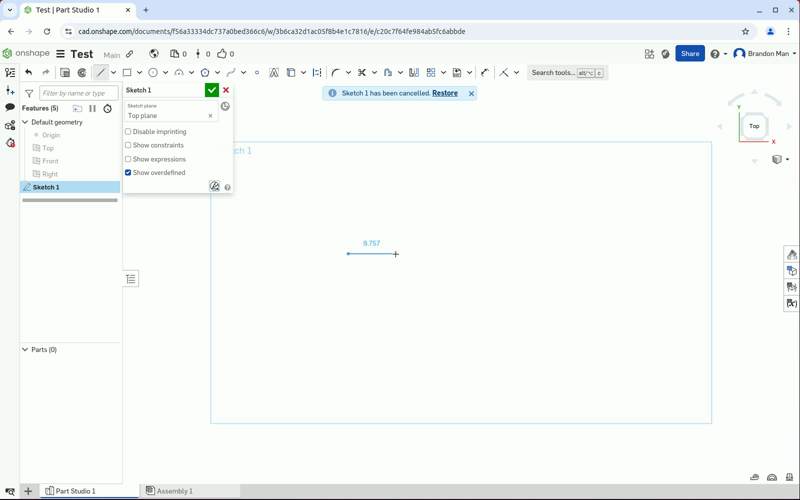
key_up(shift)
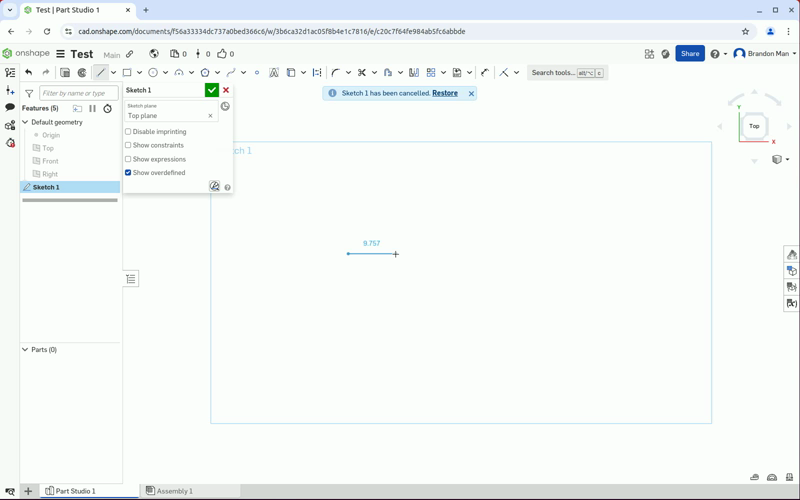
key_down(shift)
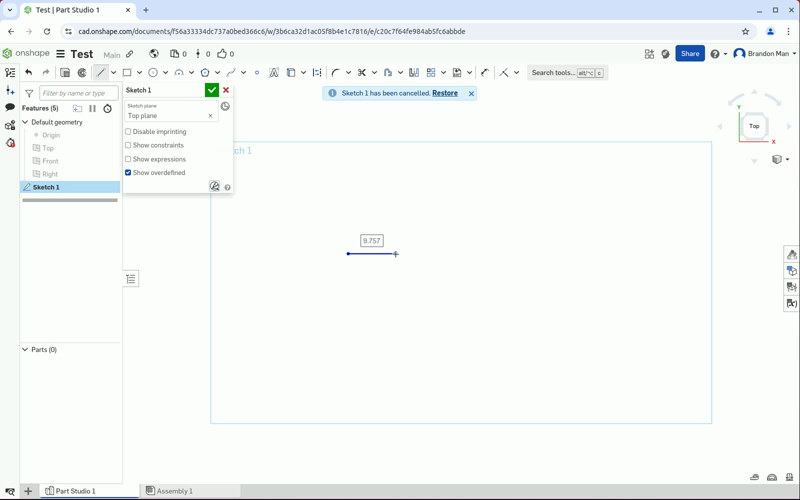
mouse_move(425, 253)
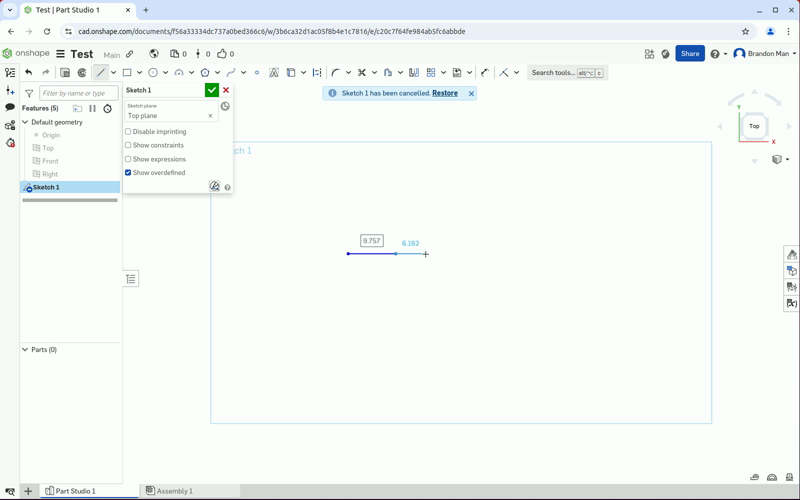
mouse_move(395, 206)
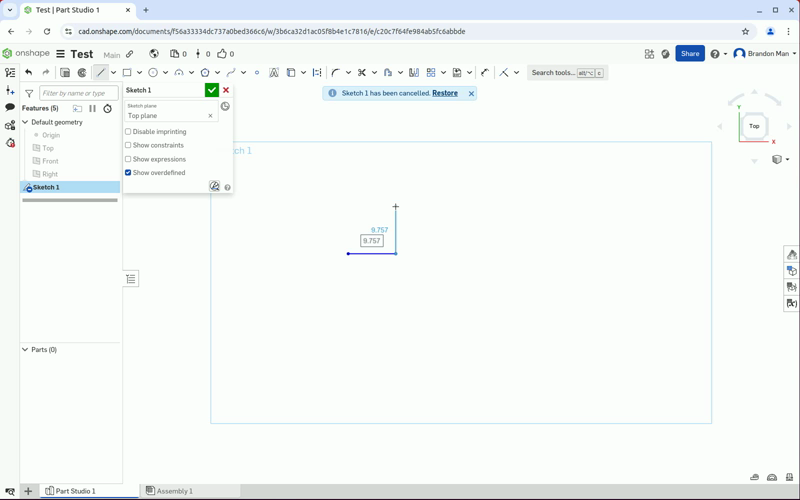
click(395, 206)
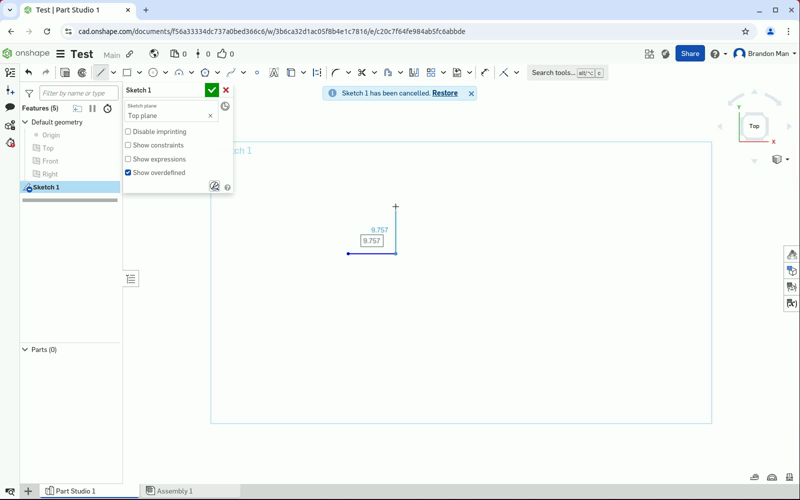
key_up(shift)
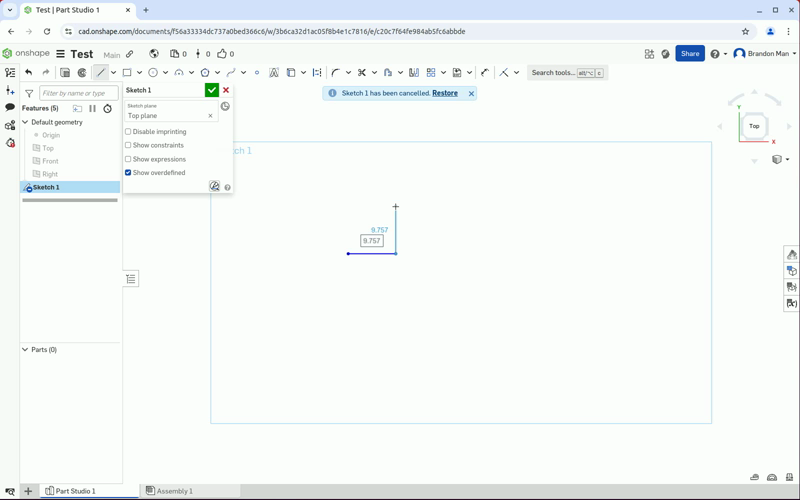
key_down(shift)
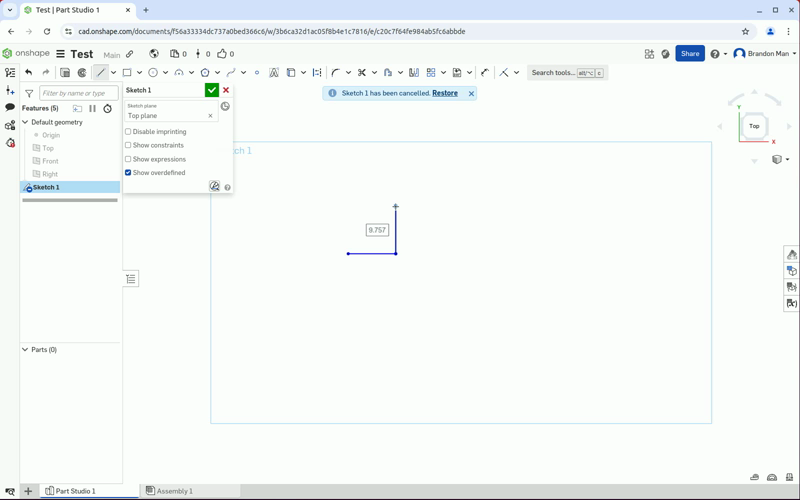
mouse_move(425, 206)
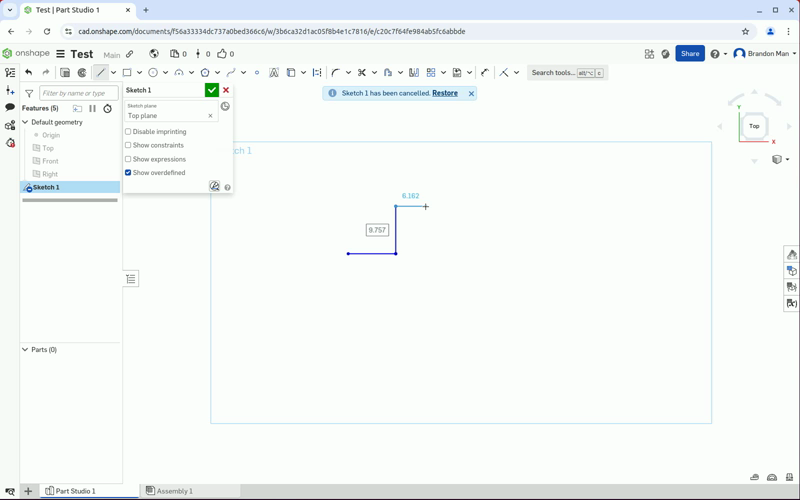
mouse_move(348, 206)
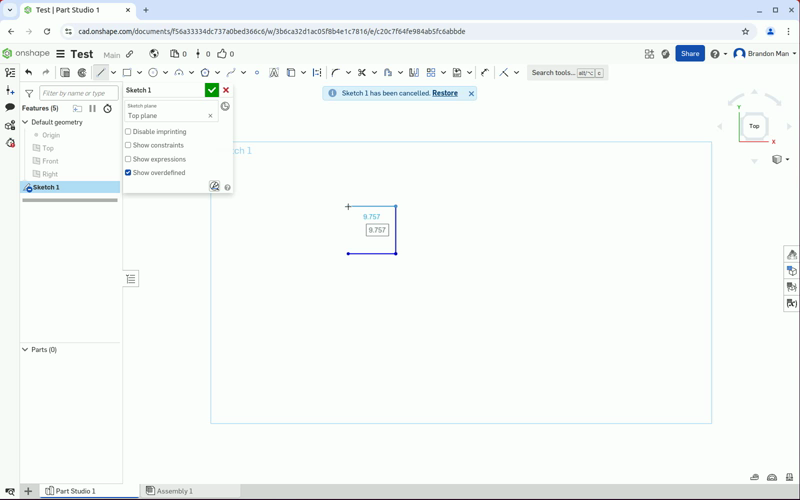
click(348, 206)
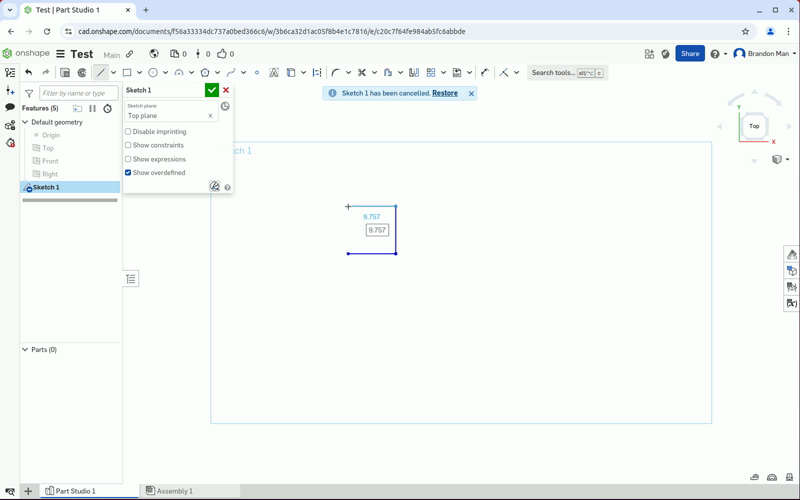
key_up(shift)
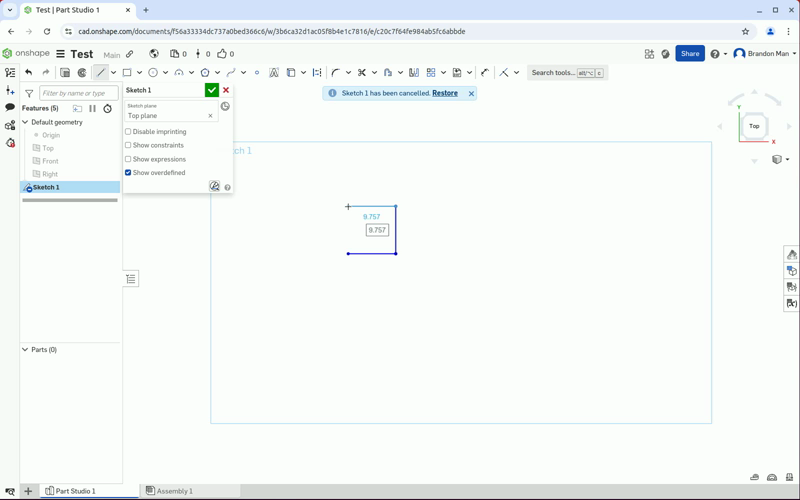
mouse_move(378, 206)
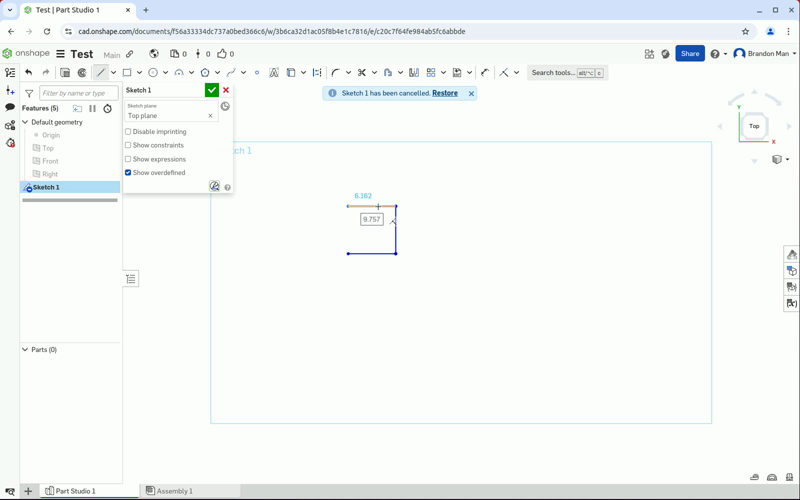
key_down(shift)
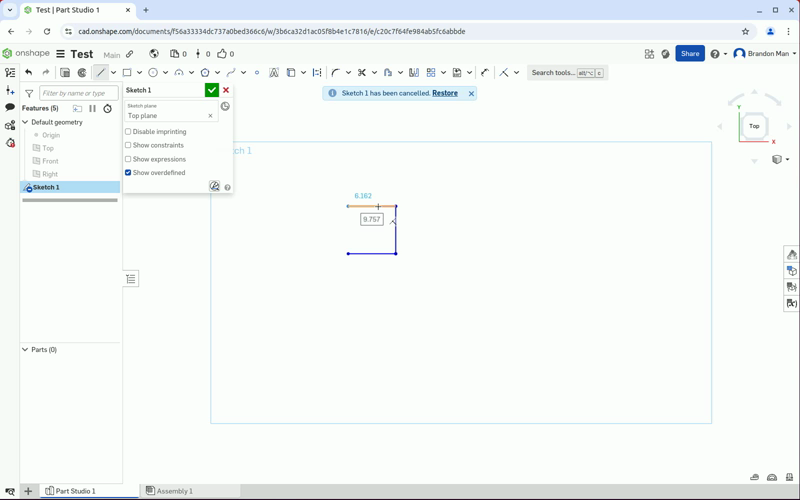
mouse_move(348, 253)
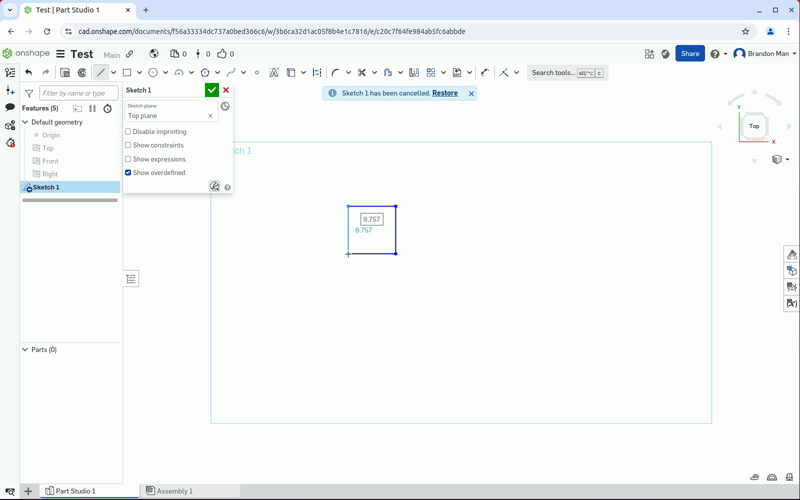
key_up(shift)
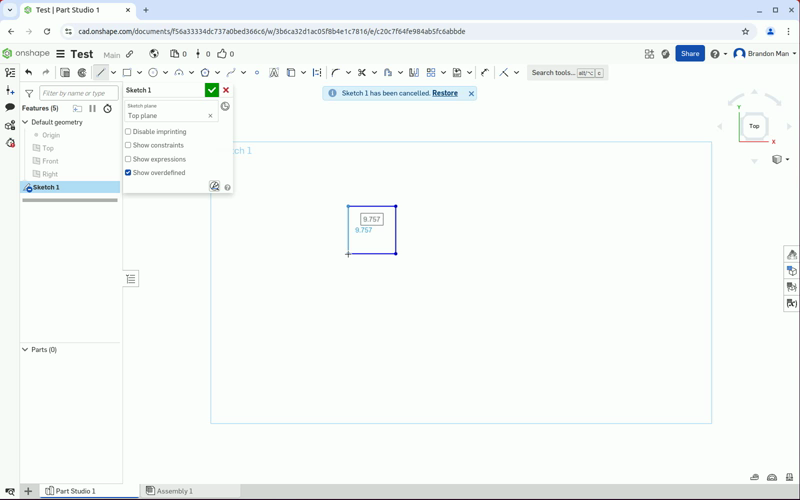
click(348, 253)
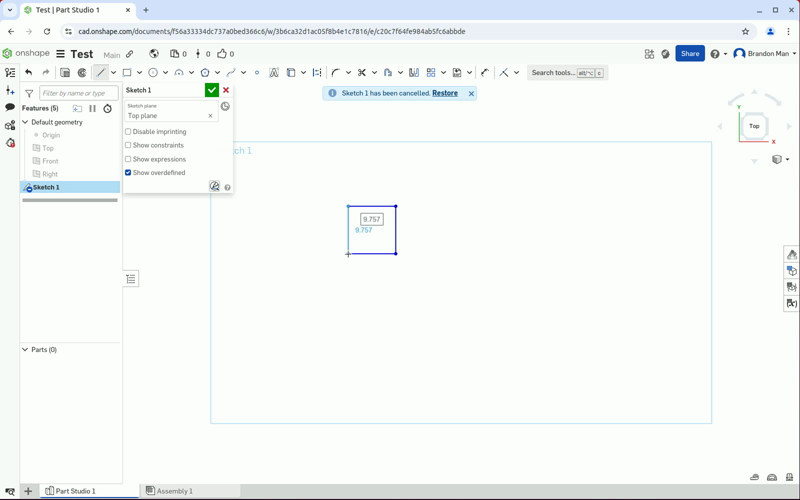
key(esc)
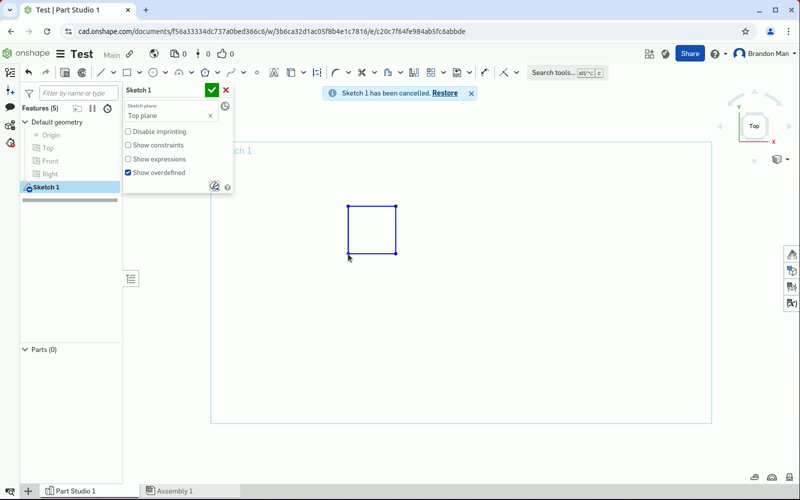
mouse_move(385, 230)
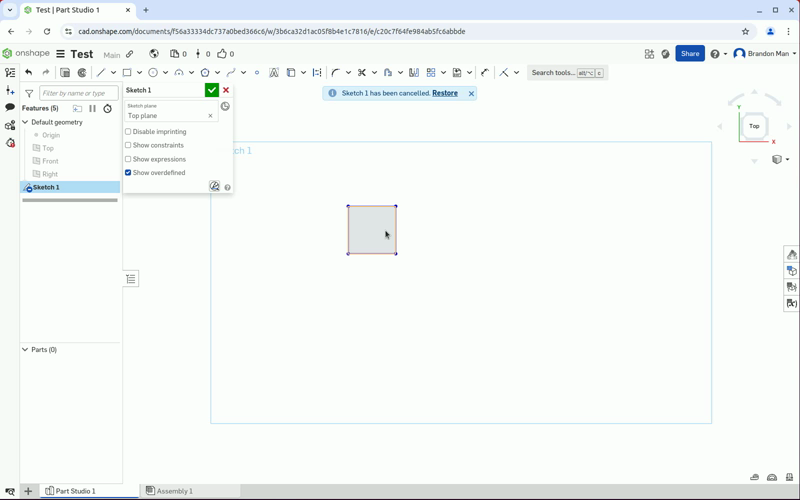
click(385, 230)
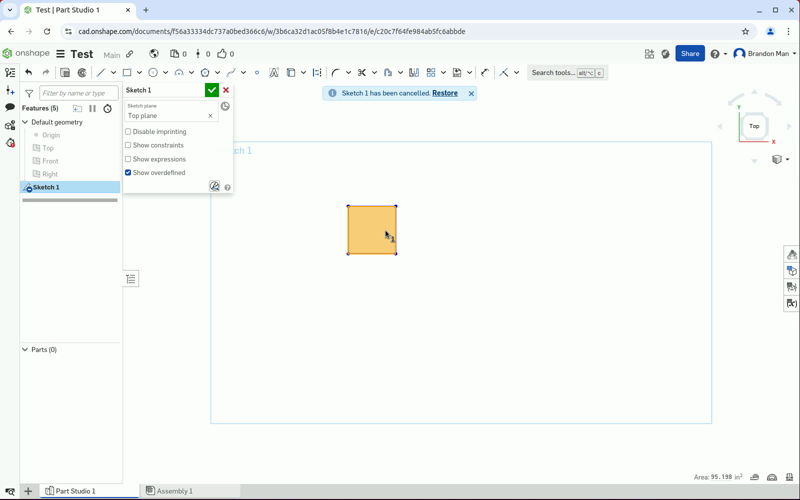
mouse_move(73, 352)
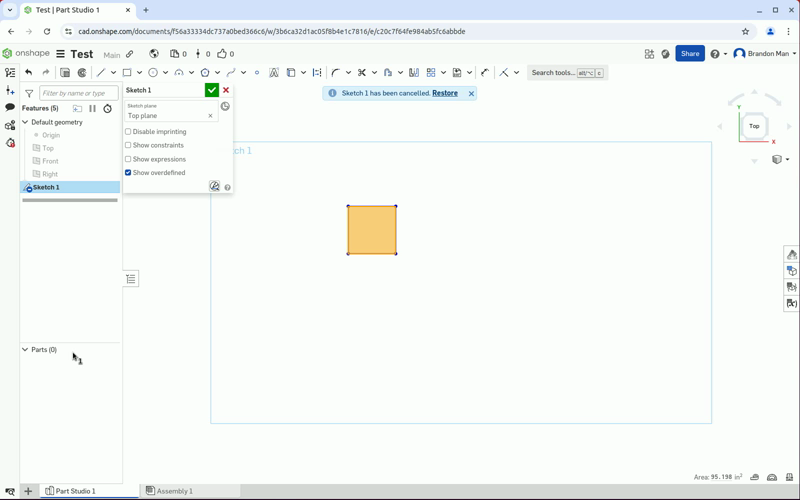
key(shift+y)
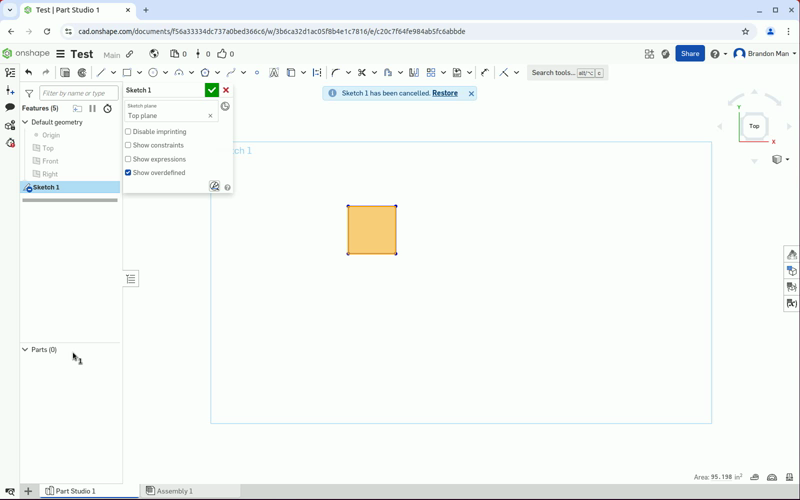
key(shift+e)
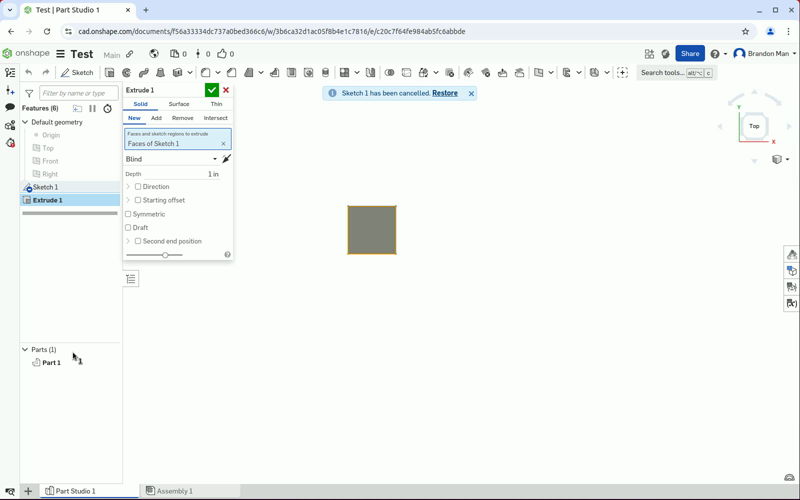
mouse_move(143, 106)
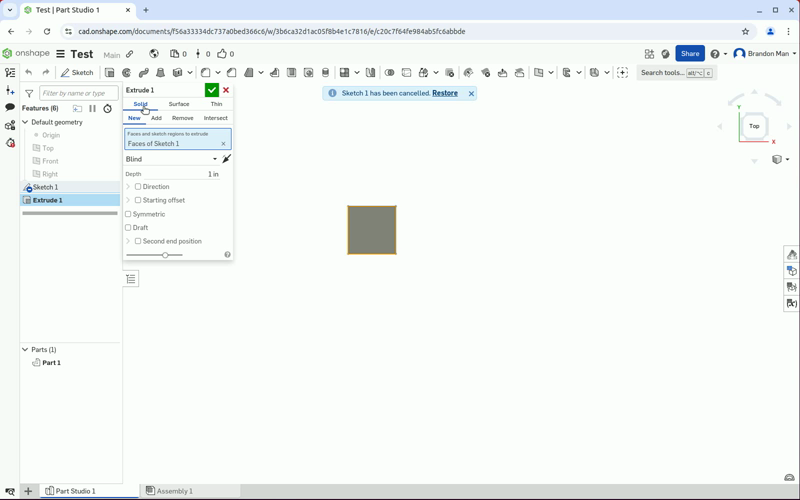
click(143, 106)
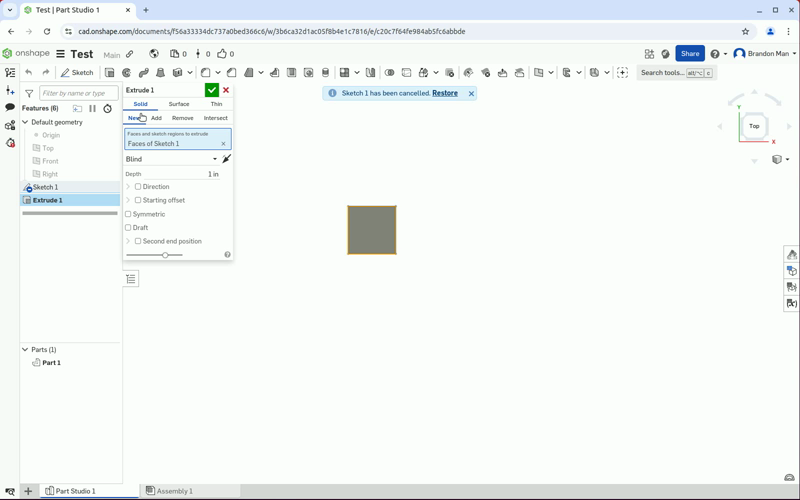
mouse_move(137, 120)
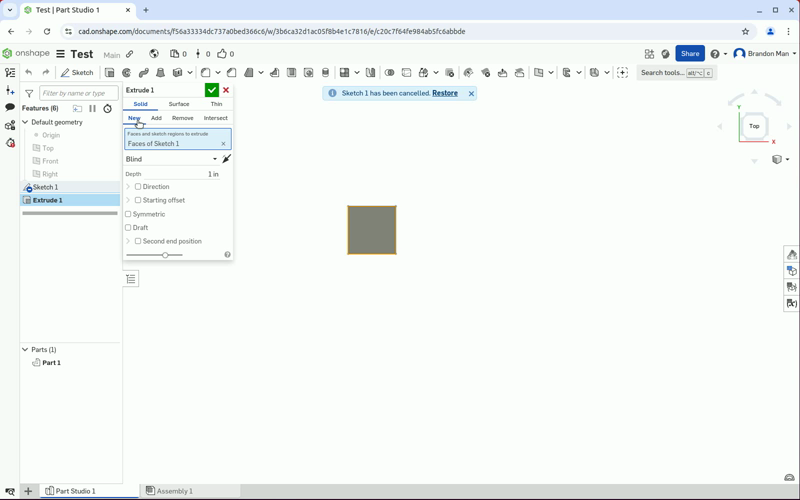
click(137, 120)
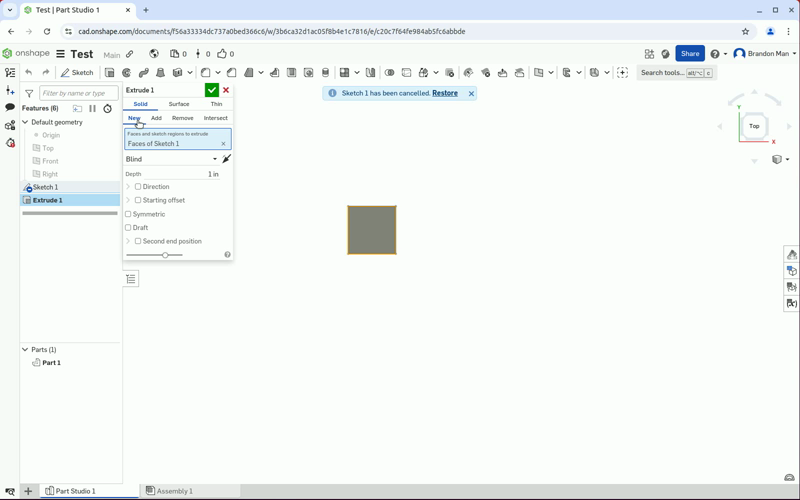
key(tab, 4)
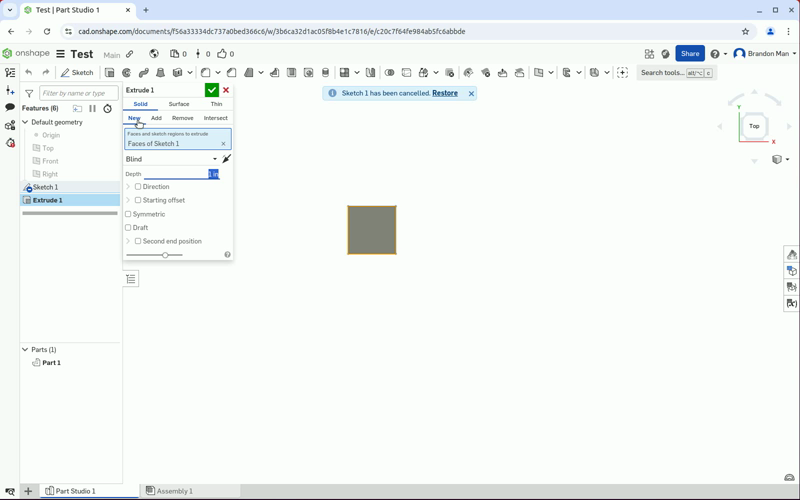
text(21.905)
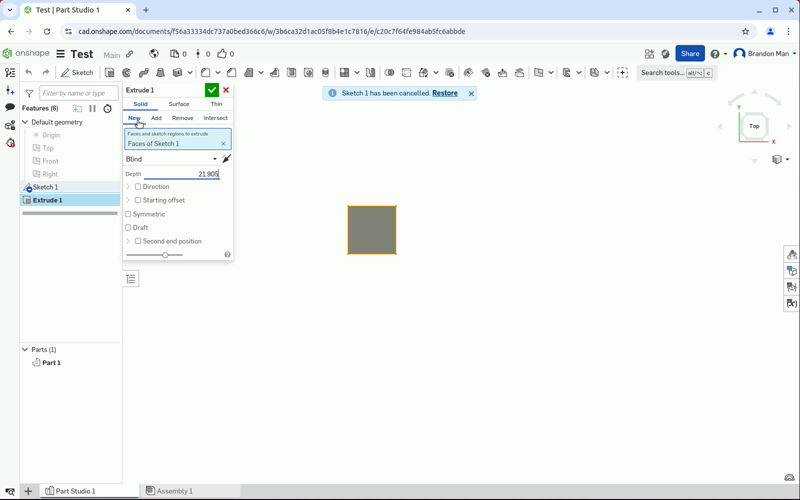
key(enter)
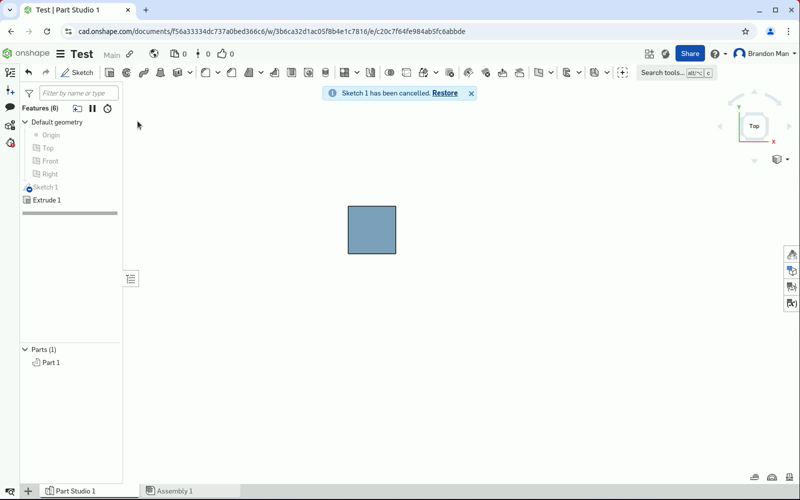
key(shift+h)
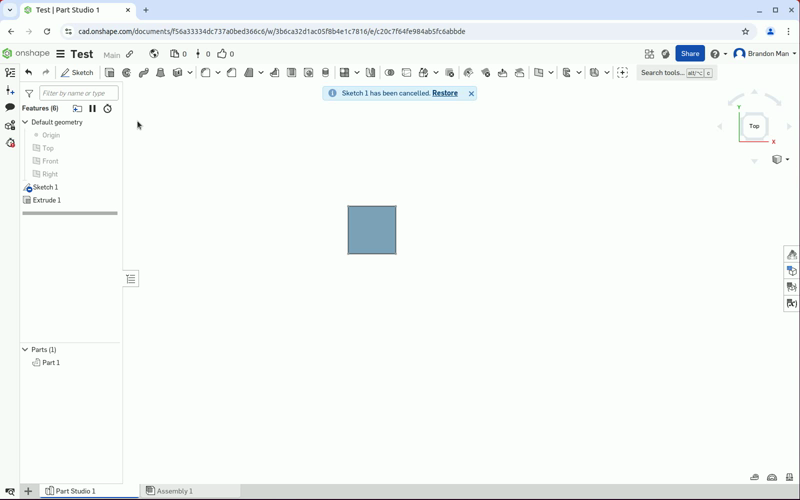
key(shift+h)
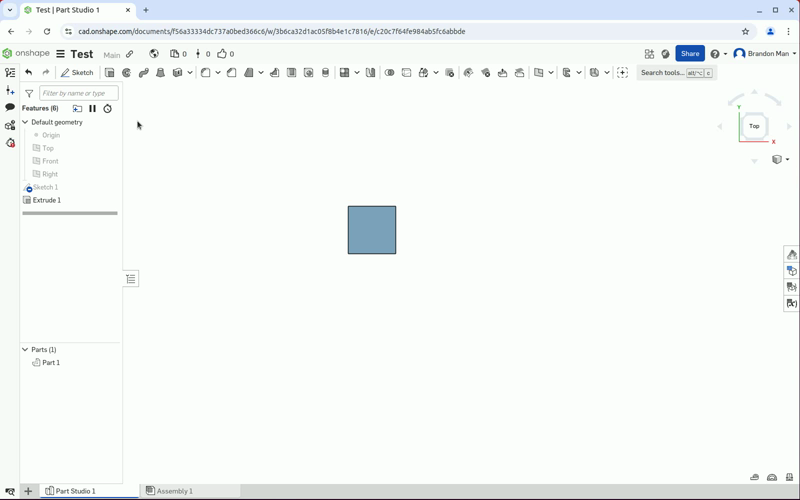
mouse_move(73, 189)
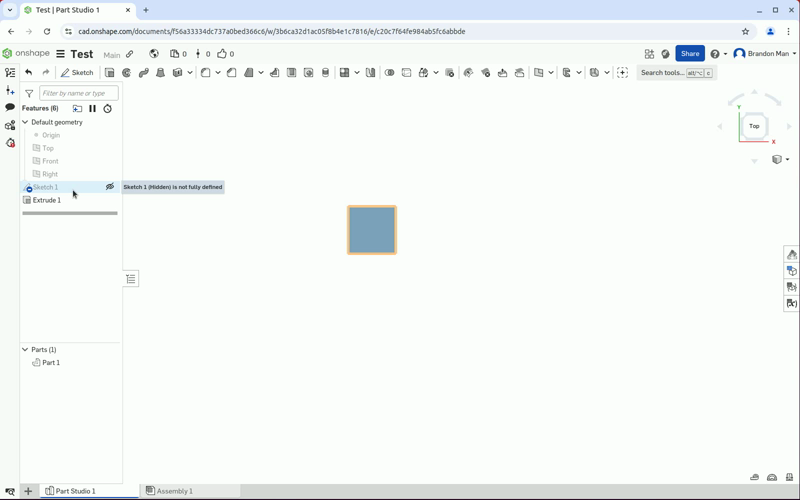
click(73, 189)
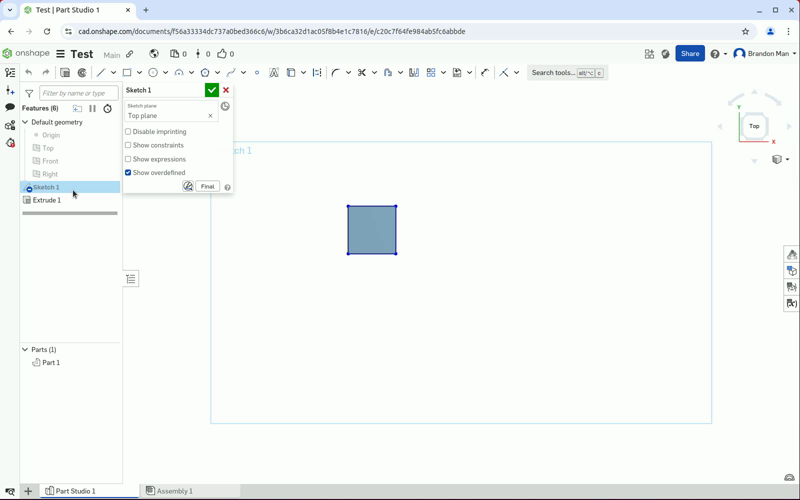
mouse_move(229, 92)
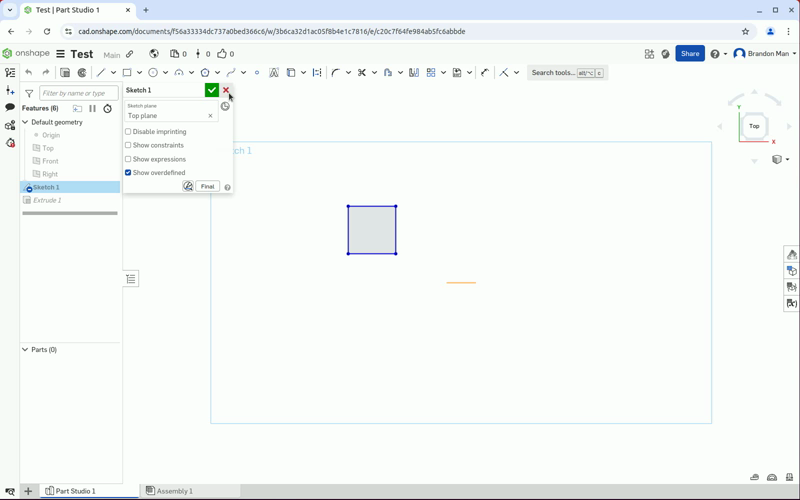
click(229, 92)
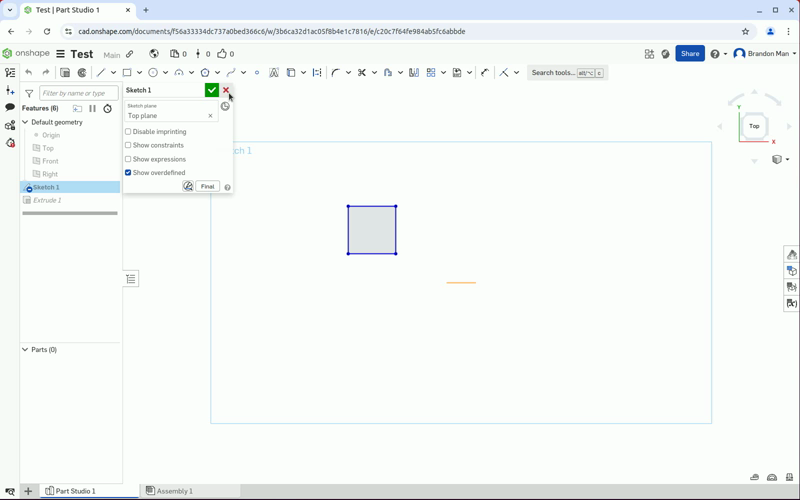
key(shift+s)
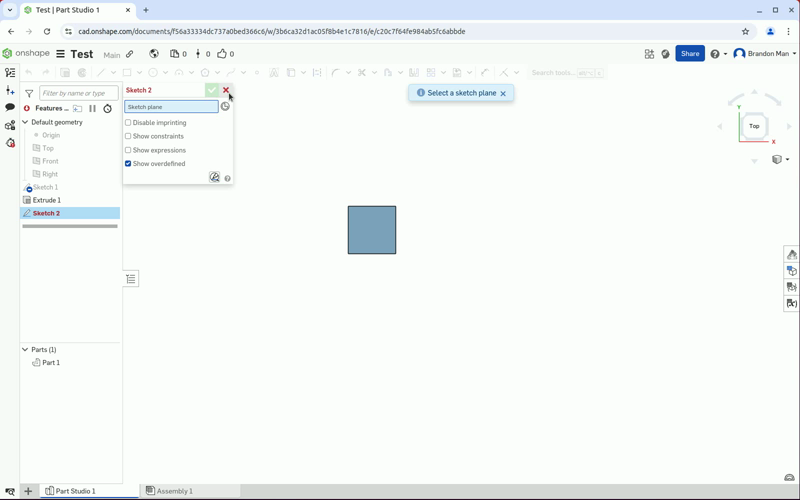
mouse_move(73, 150)
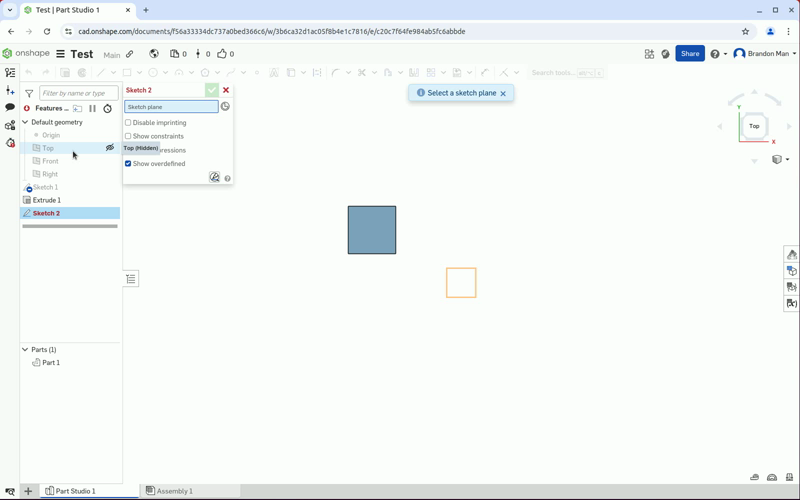
click(73, 150)
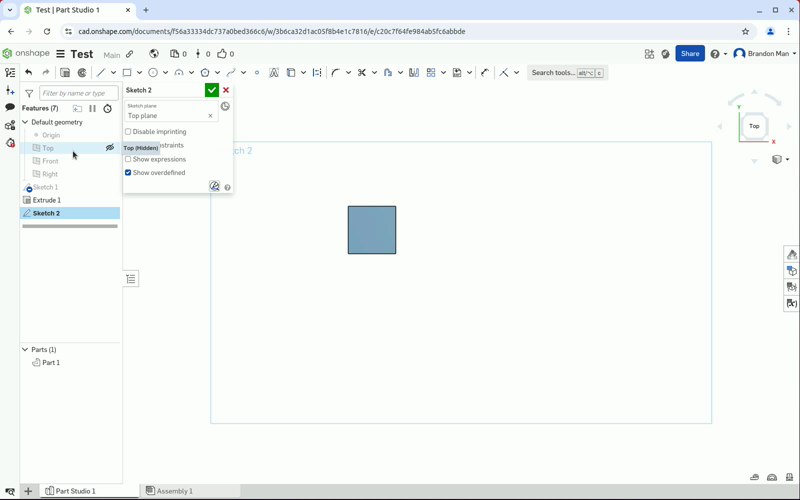
mouse_move(73, 352)
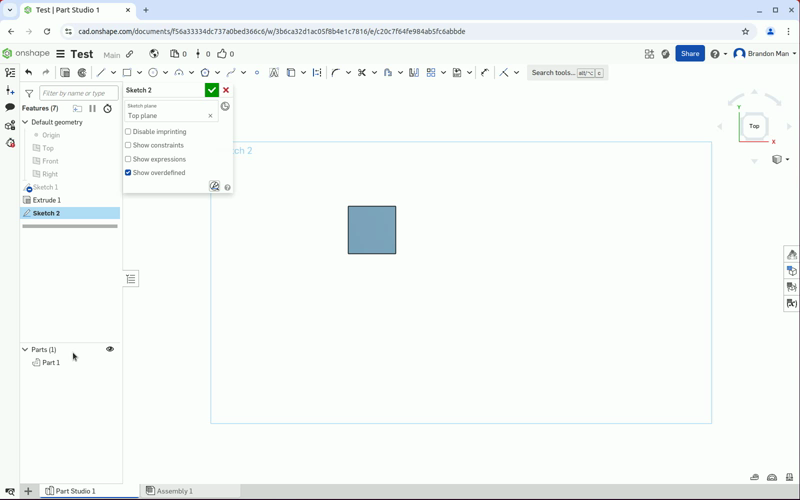
key(y)
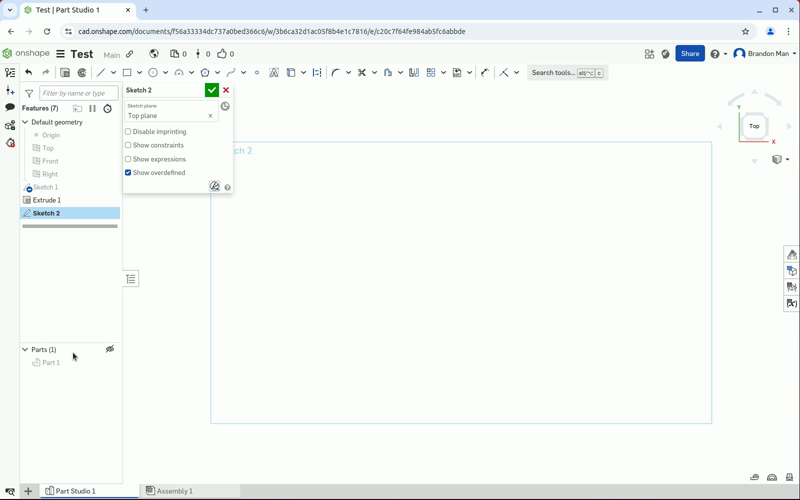
key(l)
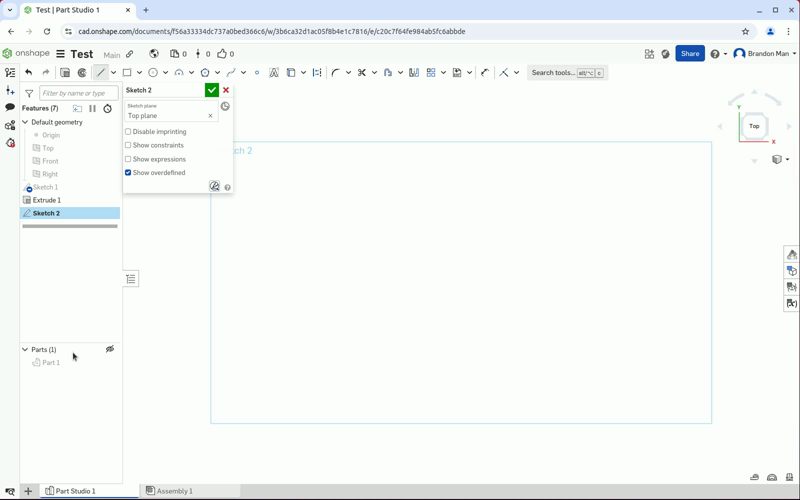
key_down(shift)
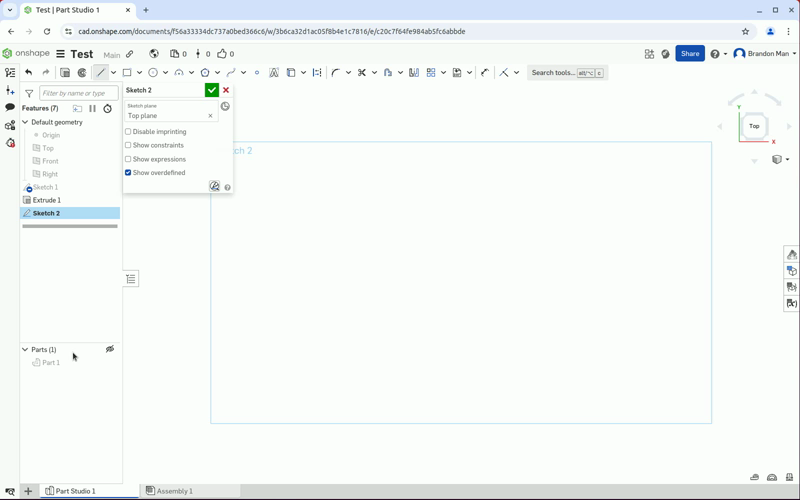
mouse_move(526, 253)
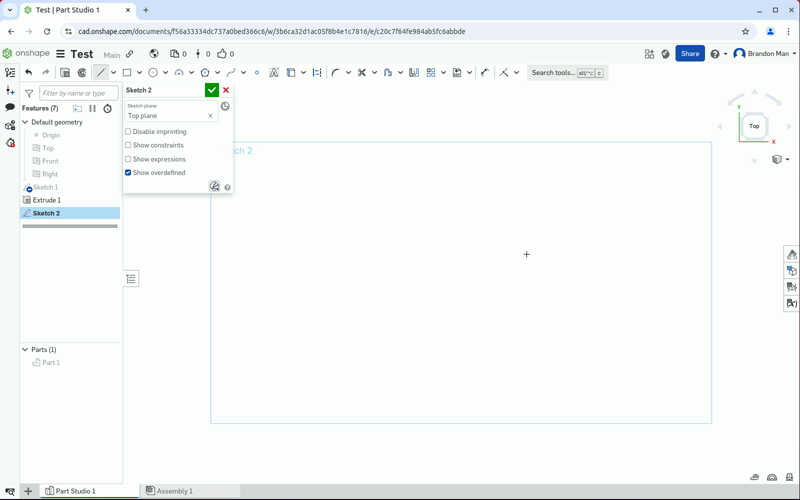
click(526, 253)
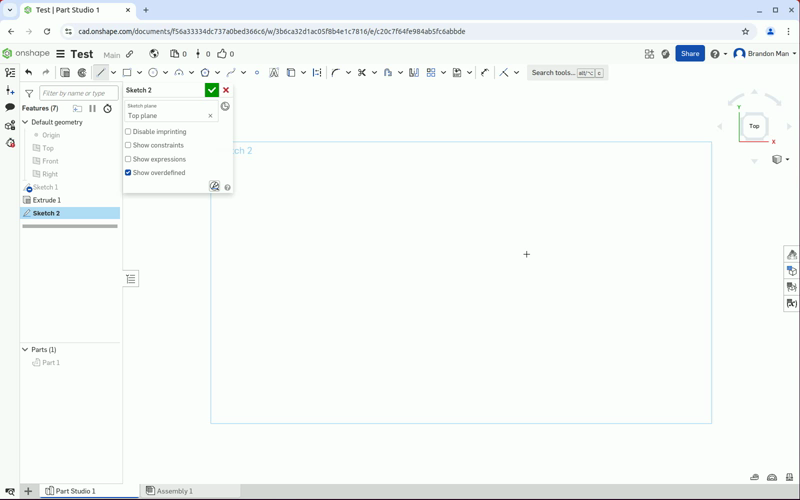
key_up(shift)
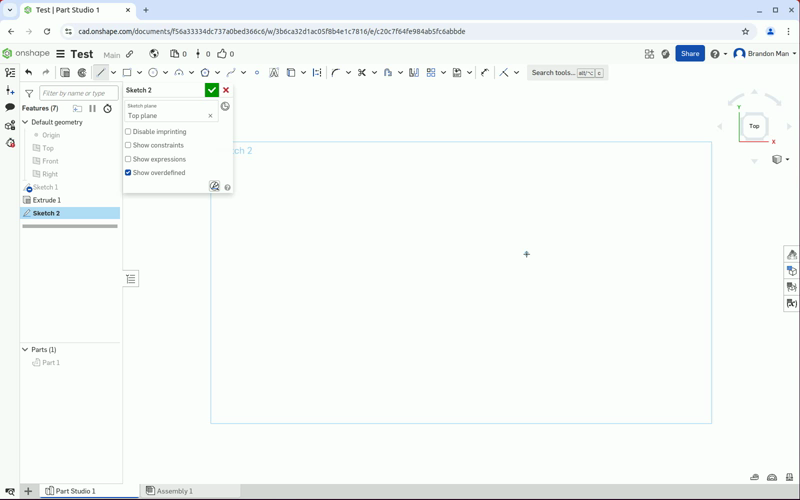
key_down(shift)
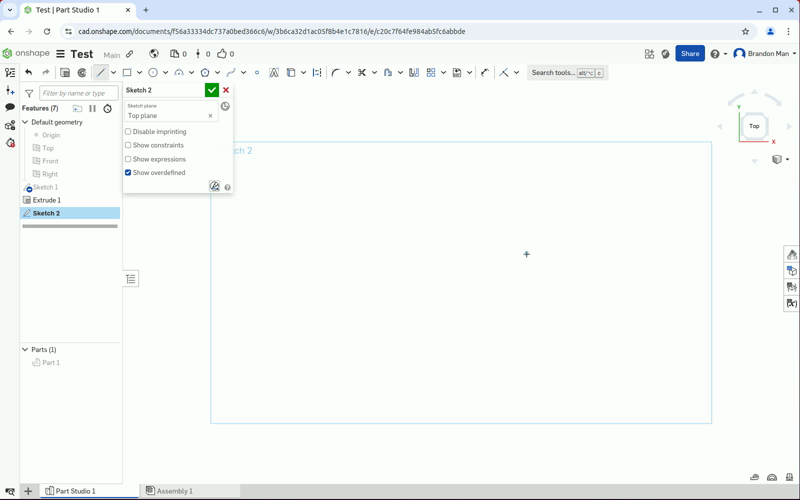
mouse_move(556, 253)
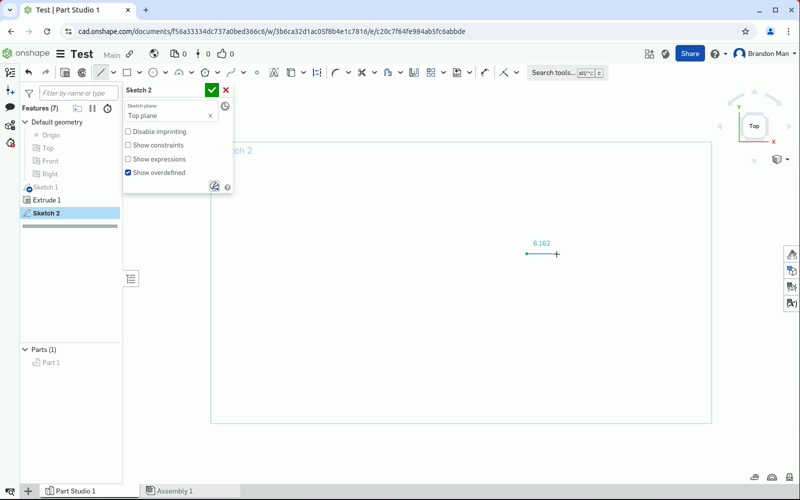
mouse_move(573, 253)
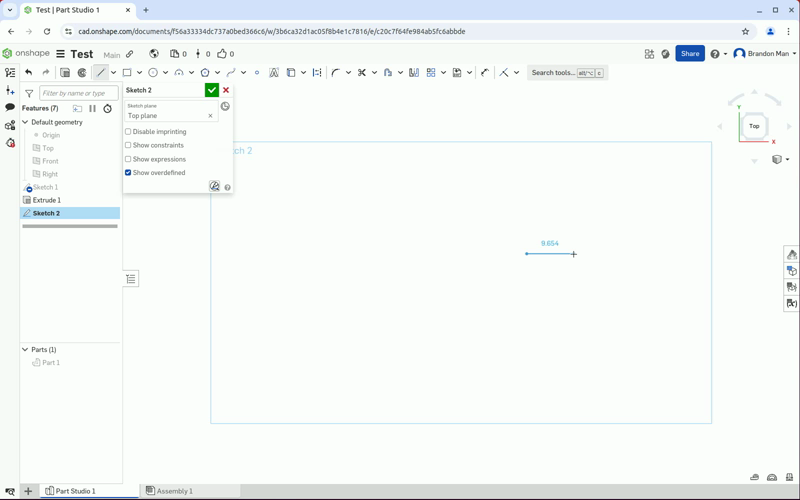
click(573, 253)
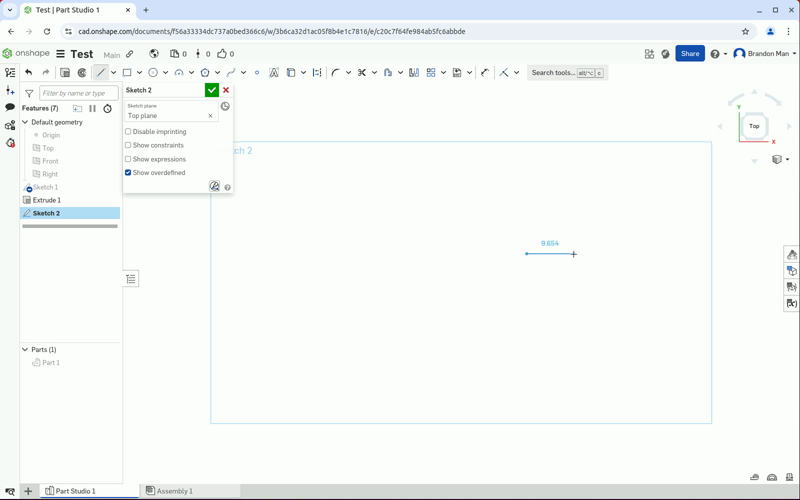
key_up(shift)
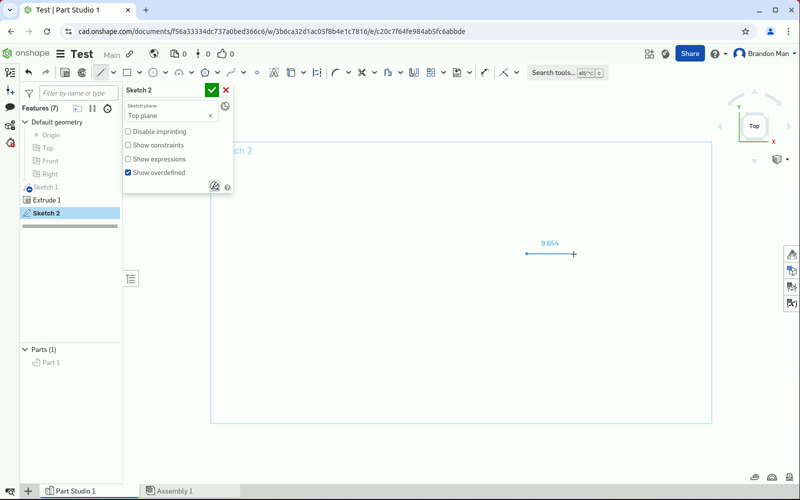
key_down(shift)
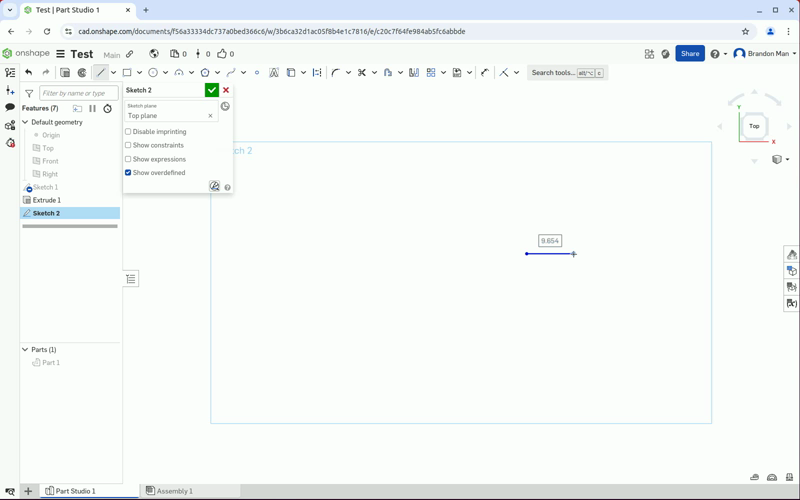
mouse_move(589, 253)
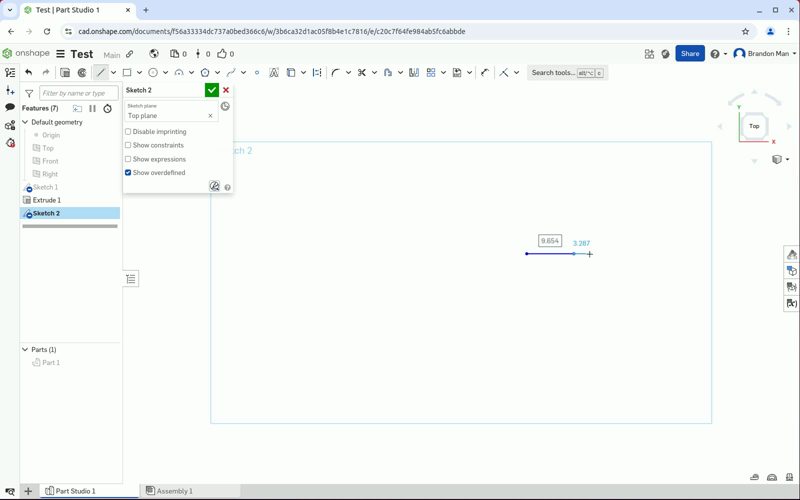
mouse_move(573, 206)
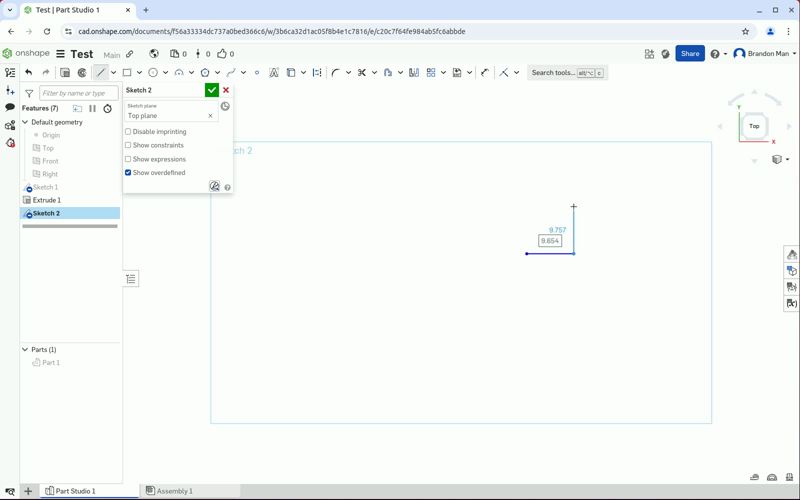
click(573, 206)
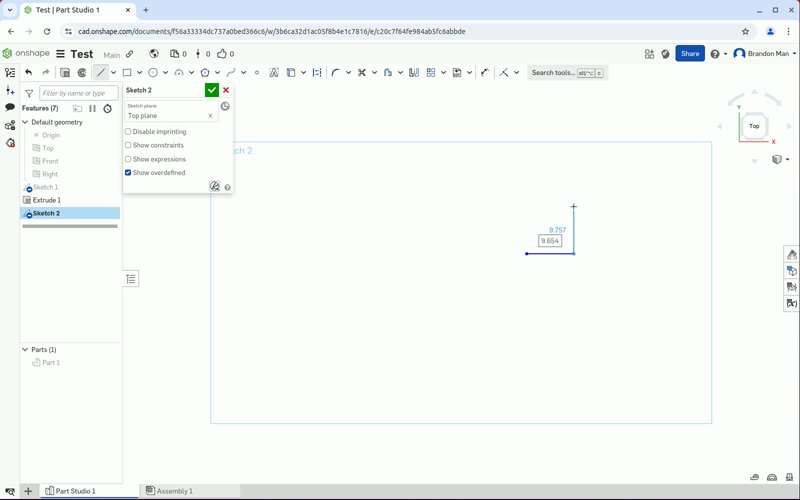
key_up(shift)
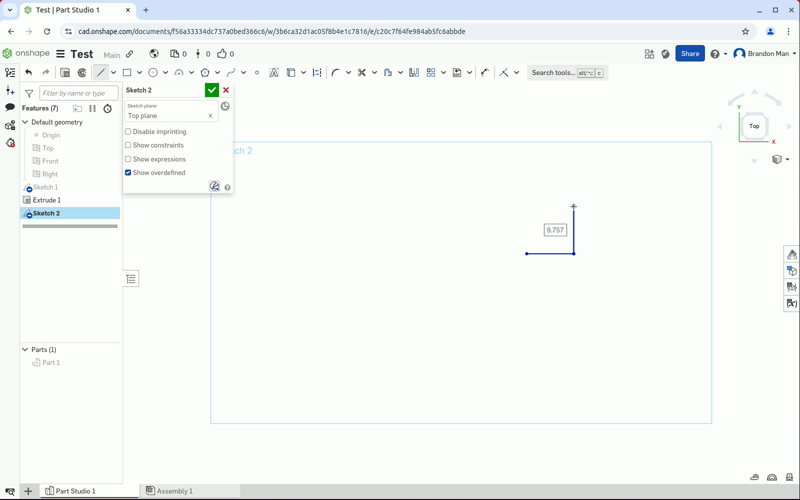
key_down(shift)
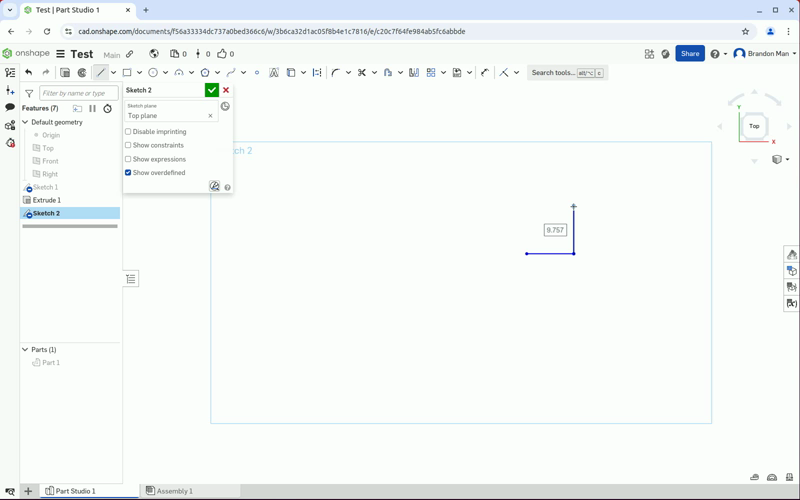
mouse_move(589, 206)
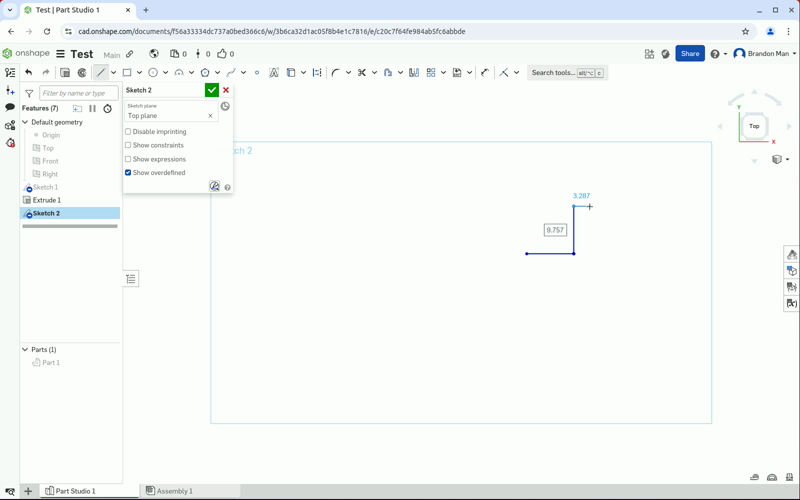
mouse_move(526, 206)
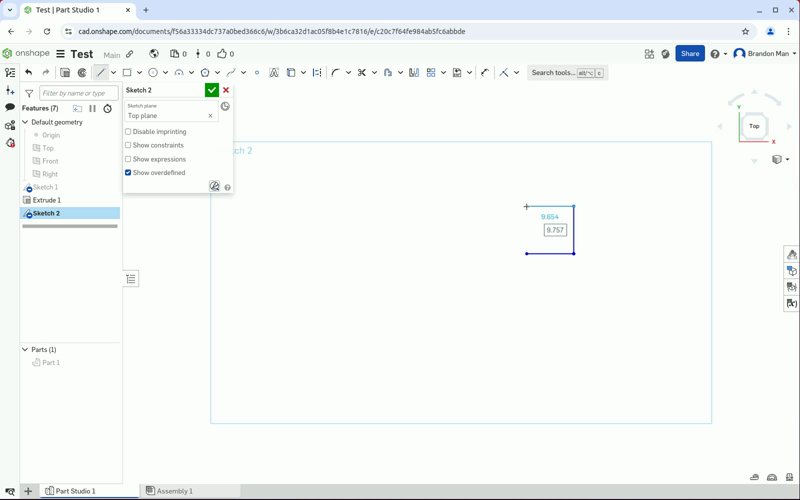
click(526, 206)
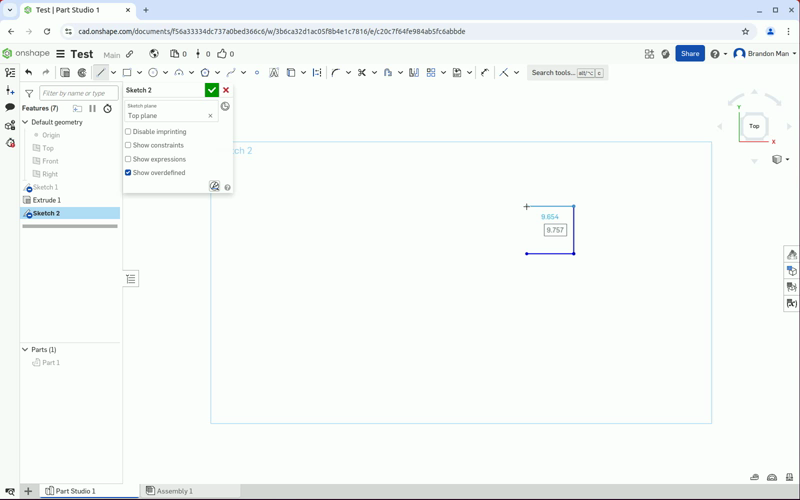
key_up(shift)
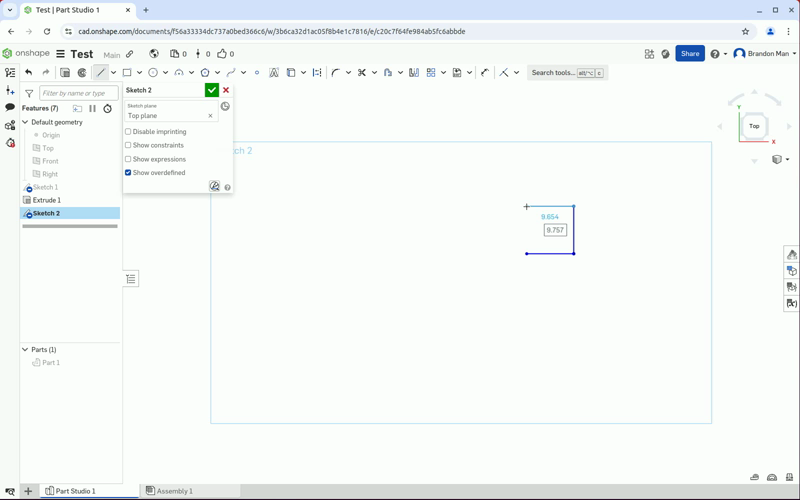
mouse_move(556, 206)
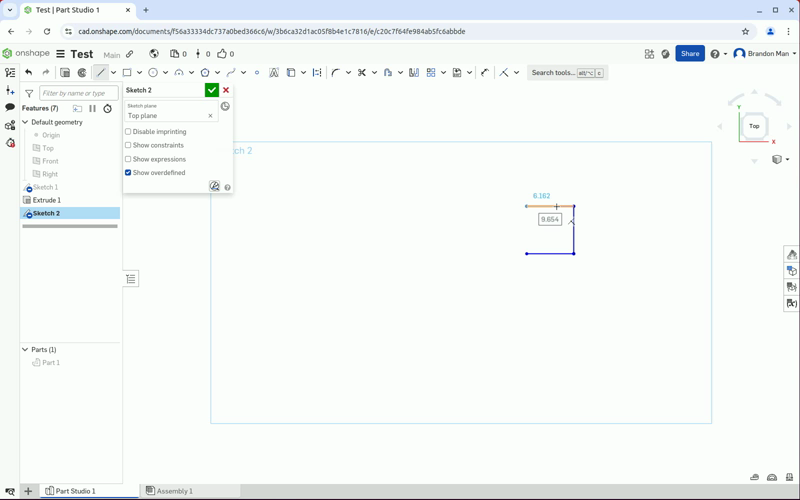
key_down(shift)
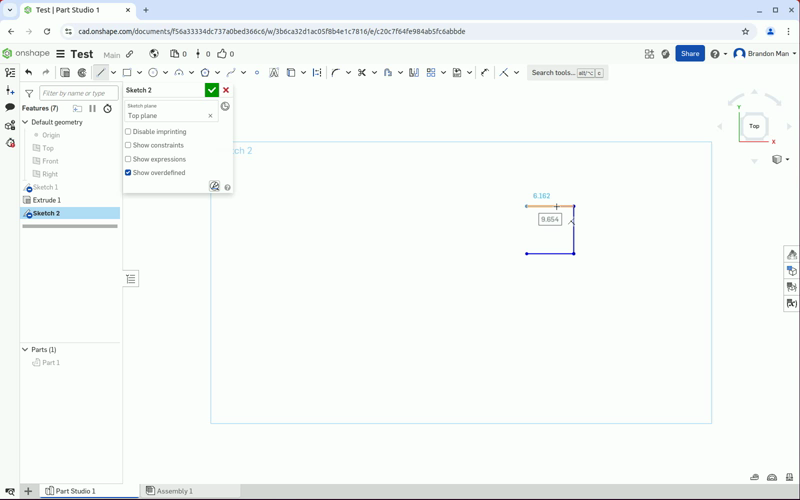
mouse_move(526, 253)
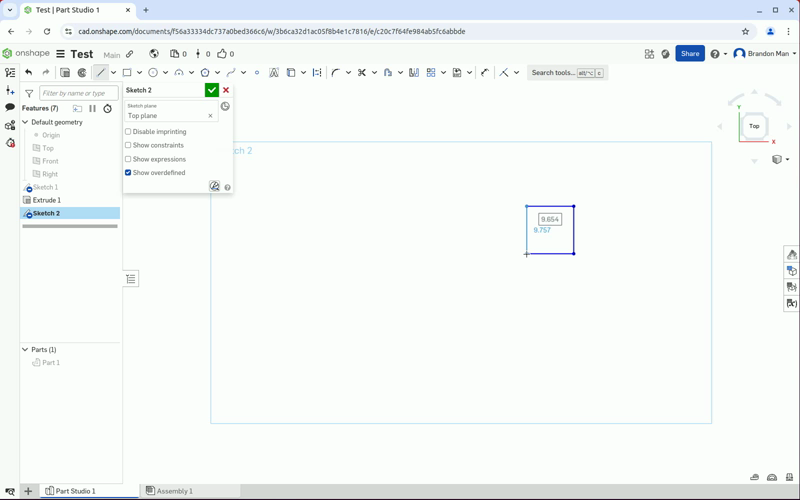
key_up(shift)
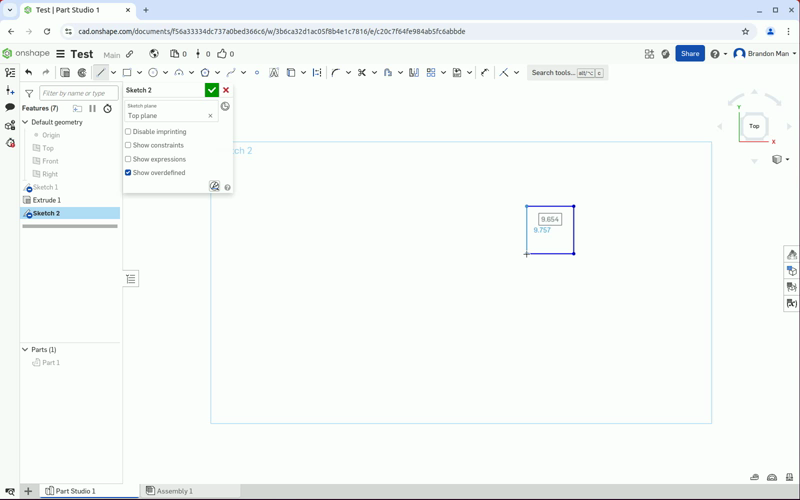
click(526, 253)
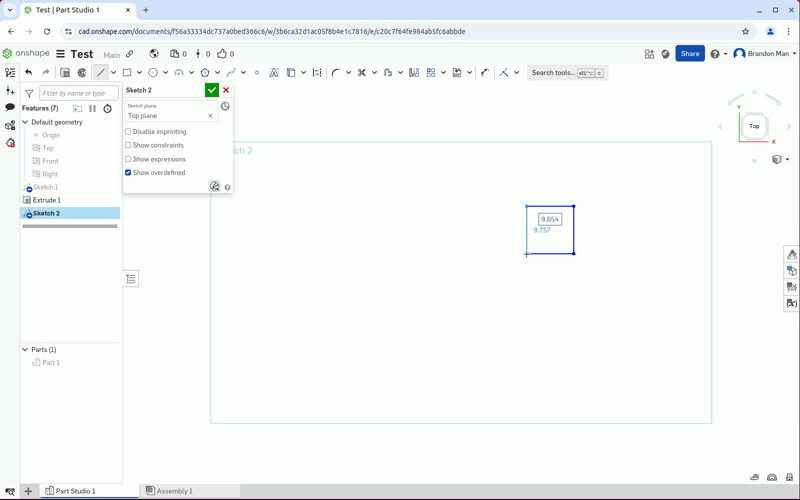
key(esc)
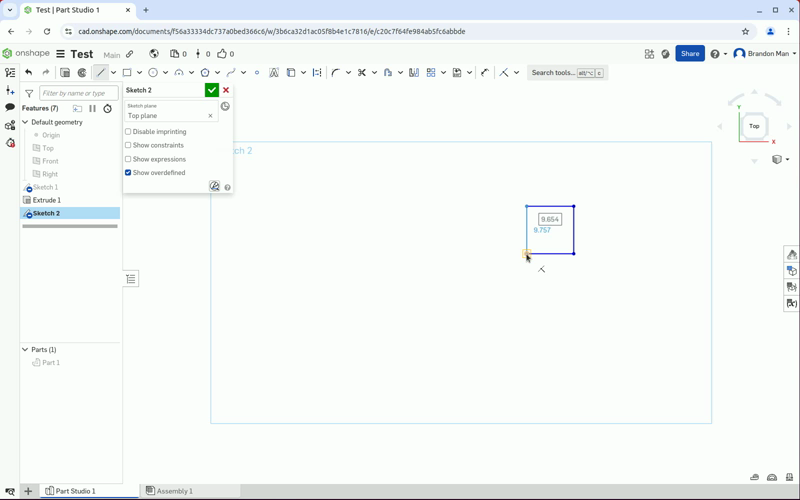
mouse_move(551, 223)
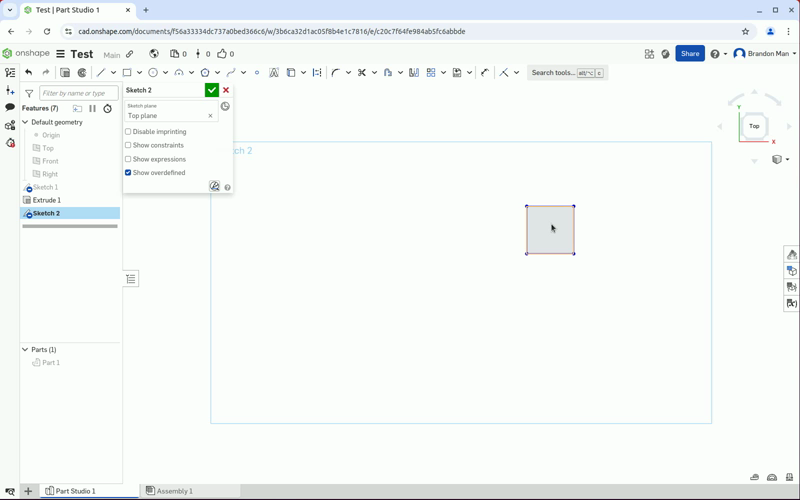
click(551, 223)
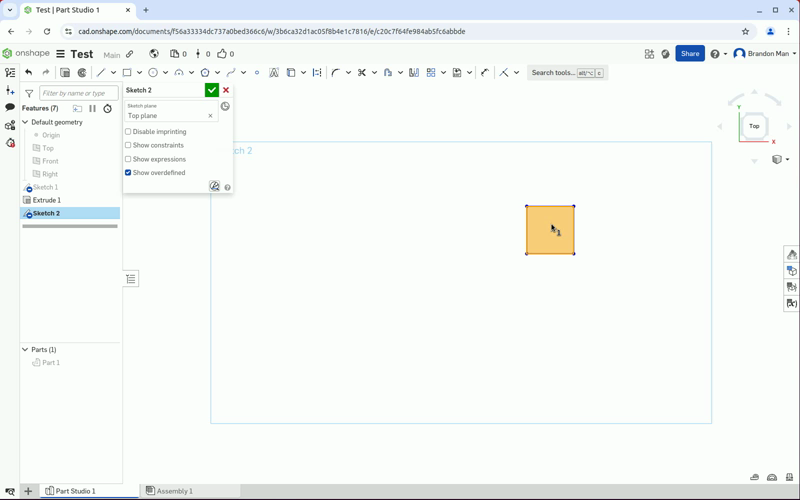
mouse_move(73, 352)
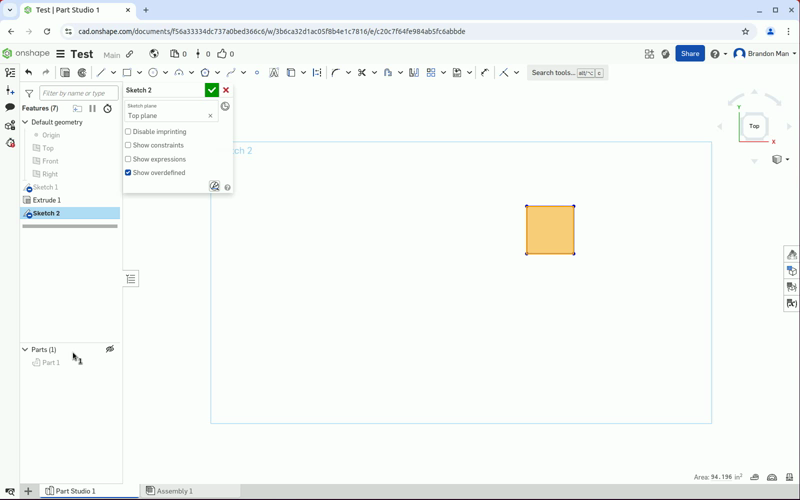
key(shift+y)
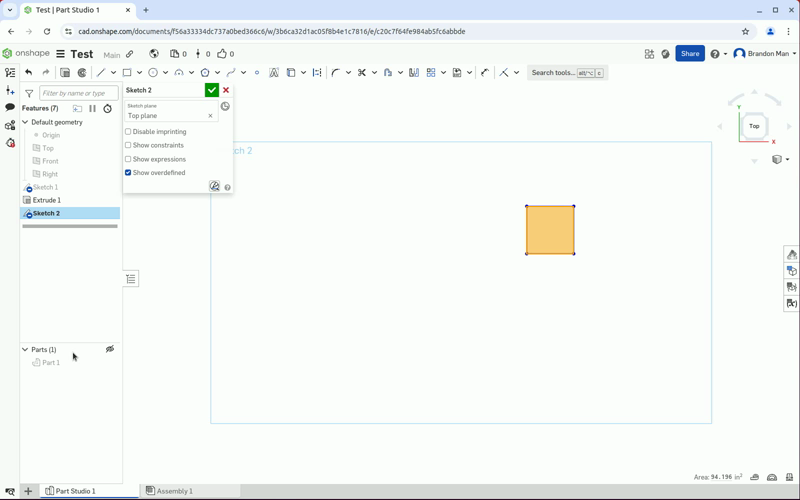
key(shift+e)
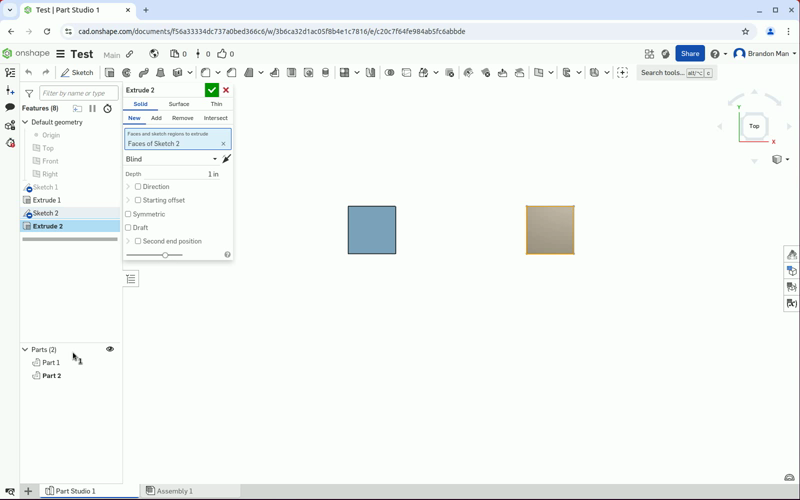
mouse_move(143, 106)
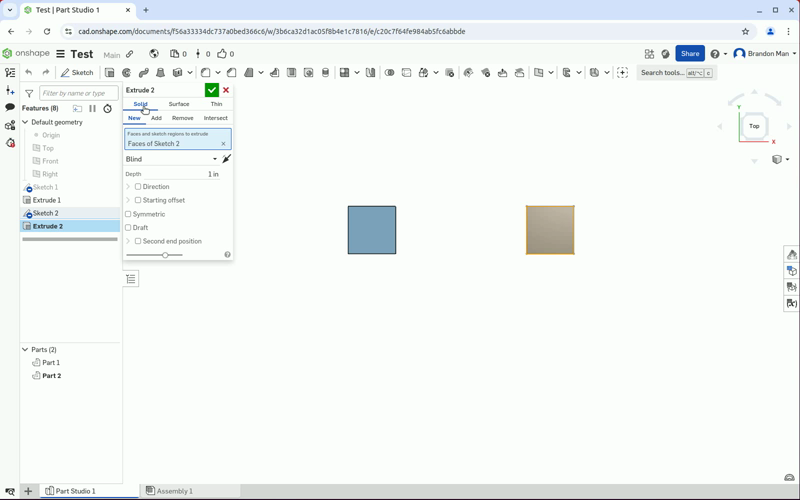
click(143, 106)
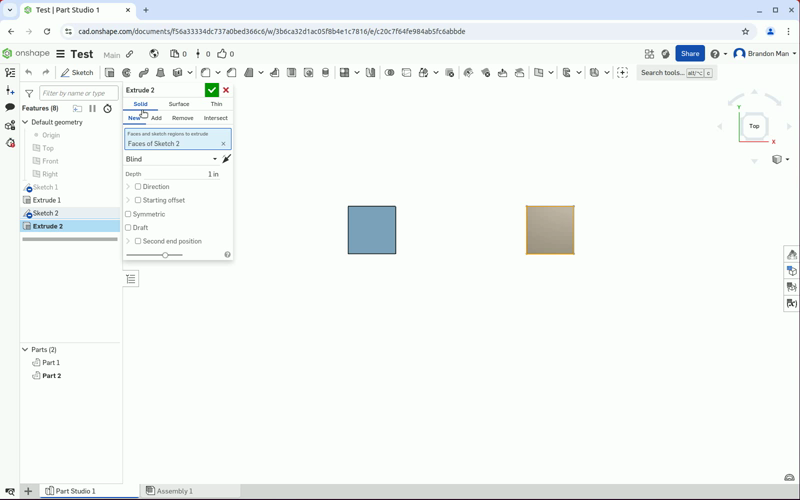
mouse_move(137, 120)
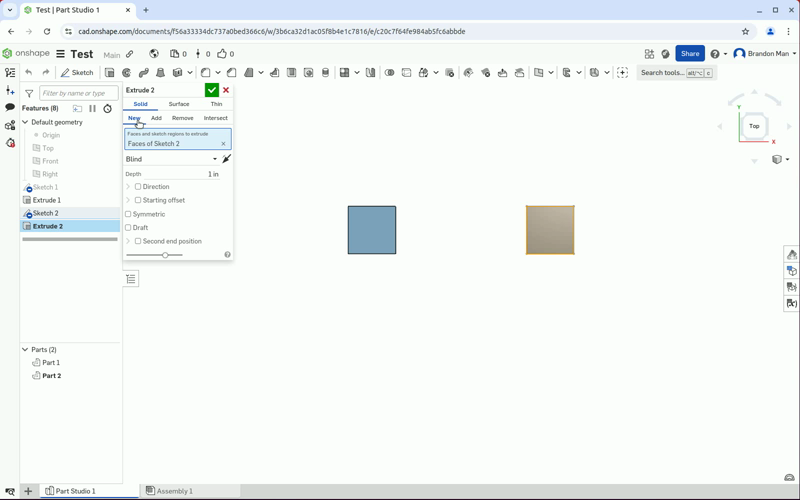
click(137, 120)
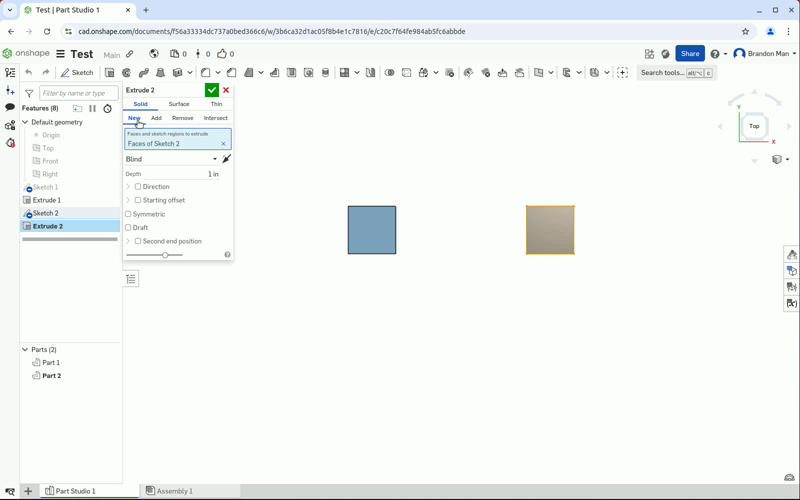
key(tab, 4)
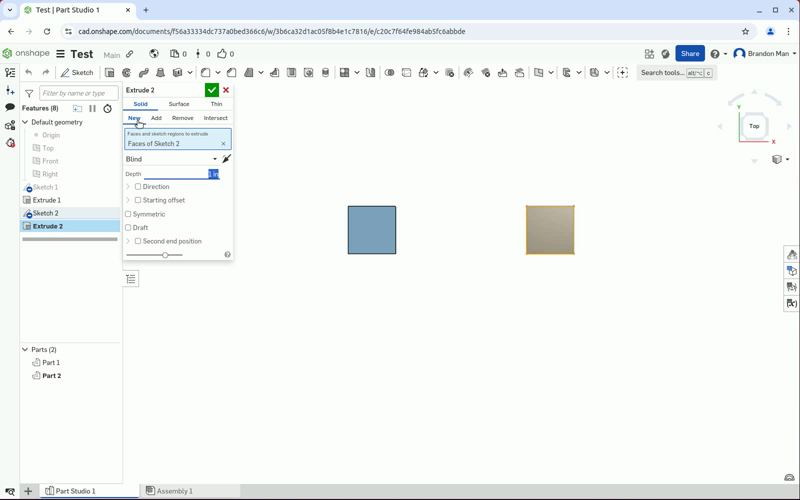
text(21.905)
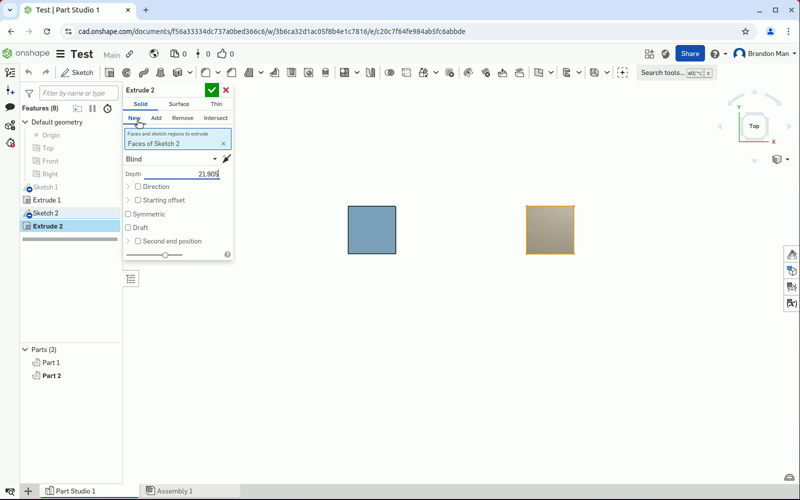
key(enter)
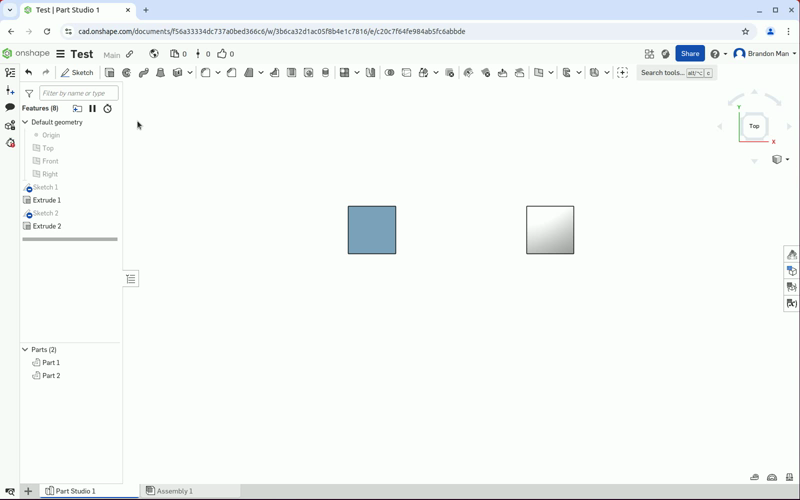
key(shift+h)
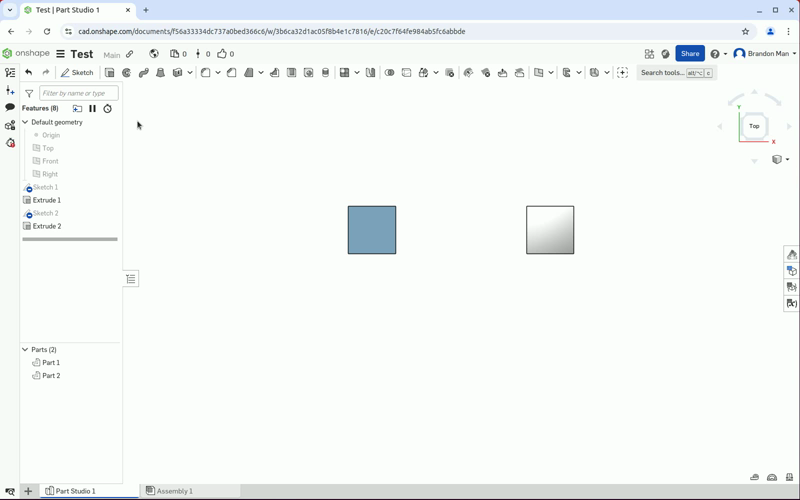
key(shift+h)
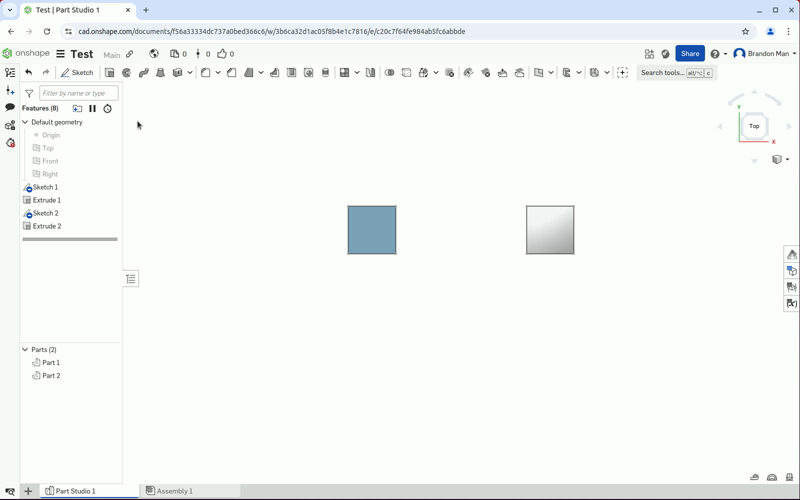
key(shift+7)
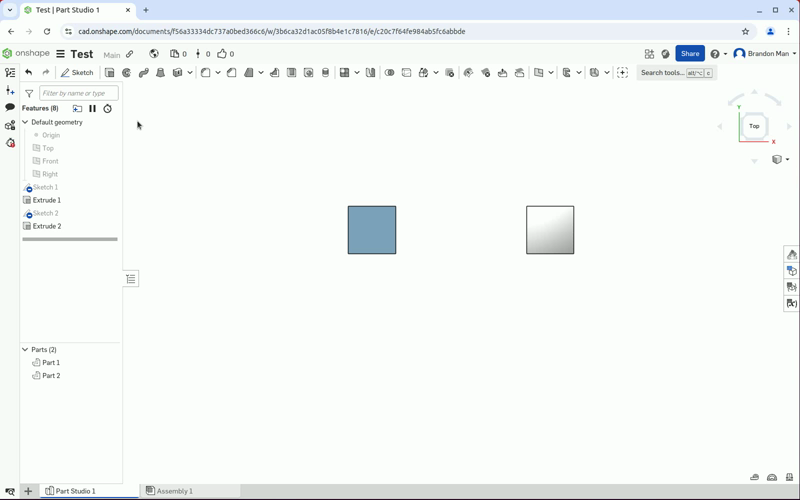
key(up, 3)
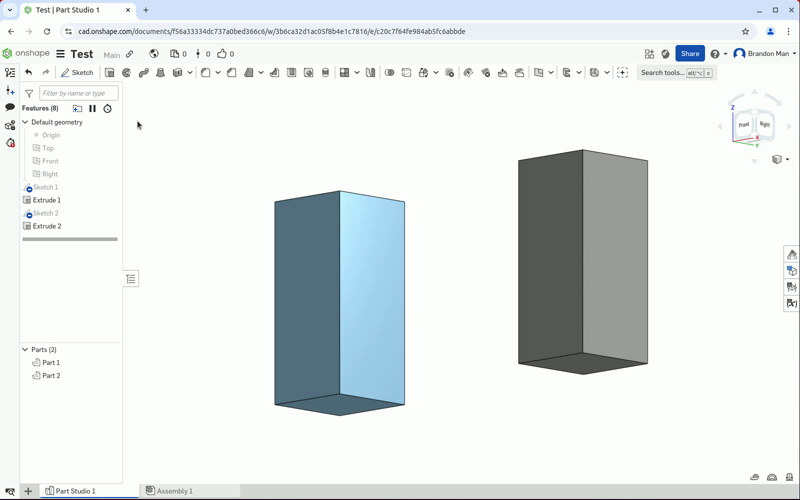
key(left, 3)
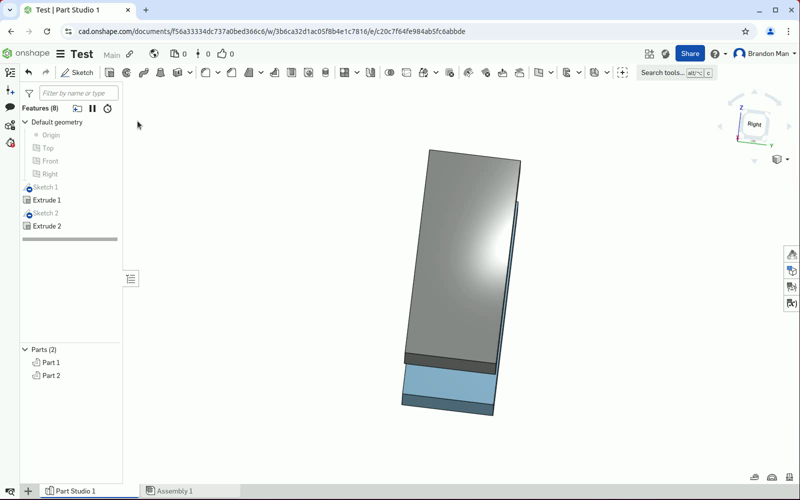
key(right, 3)
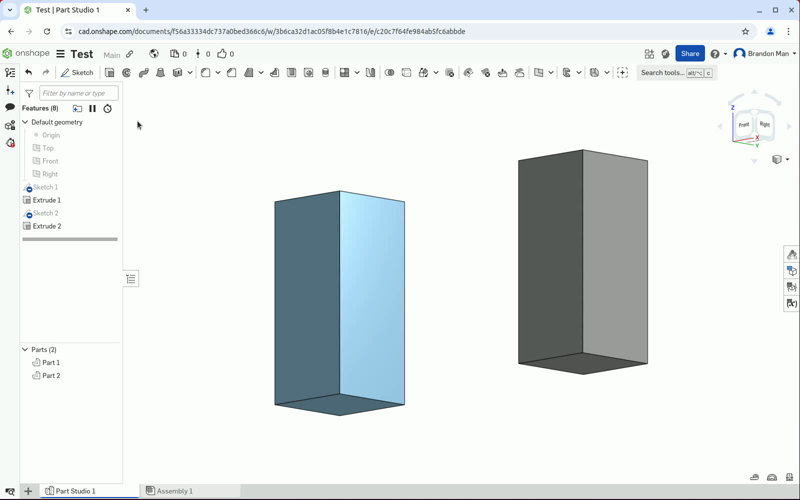
key(down, 3)
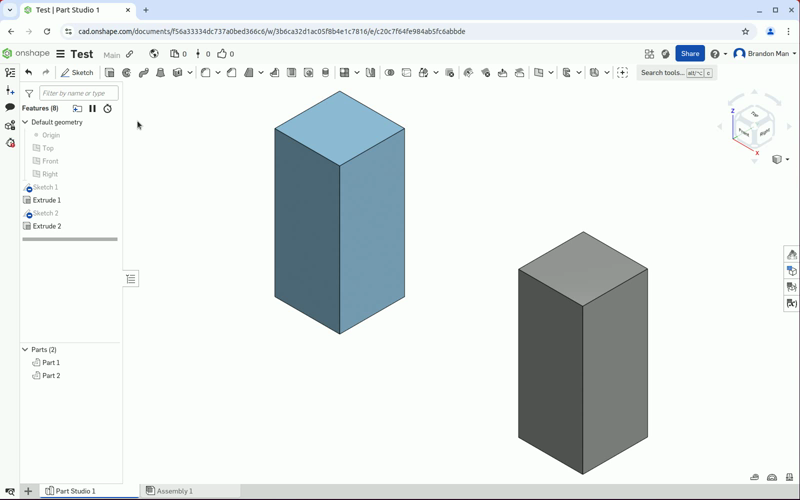
mouse_move(73, 189)
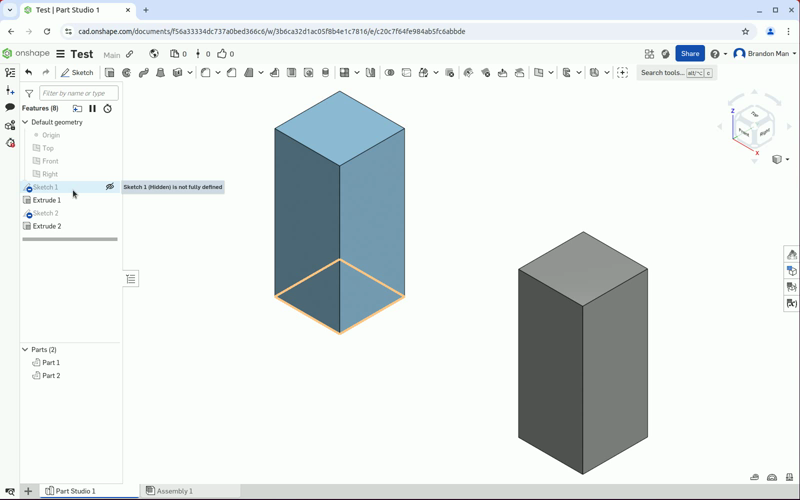
click(73, 189)